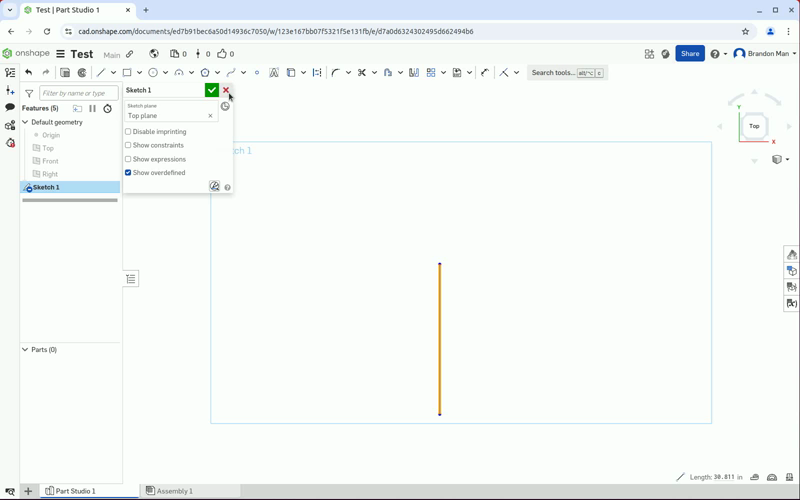
key(shift+h)
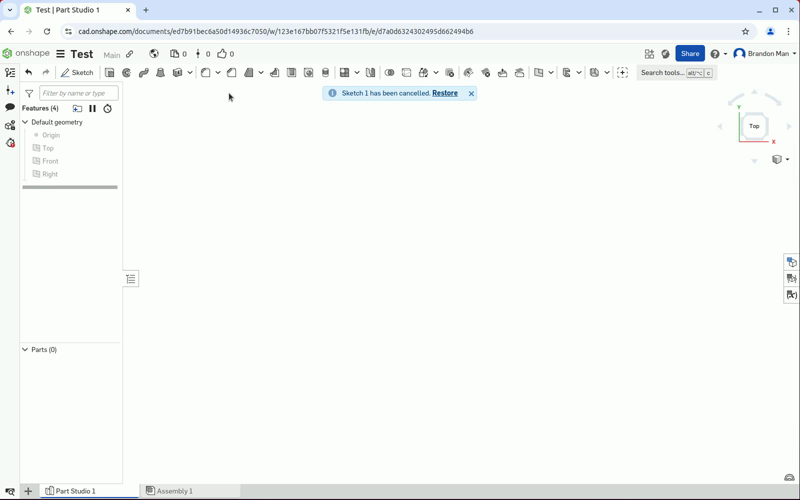
mouse_move(73, 352)
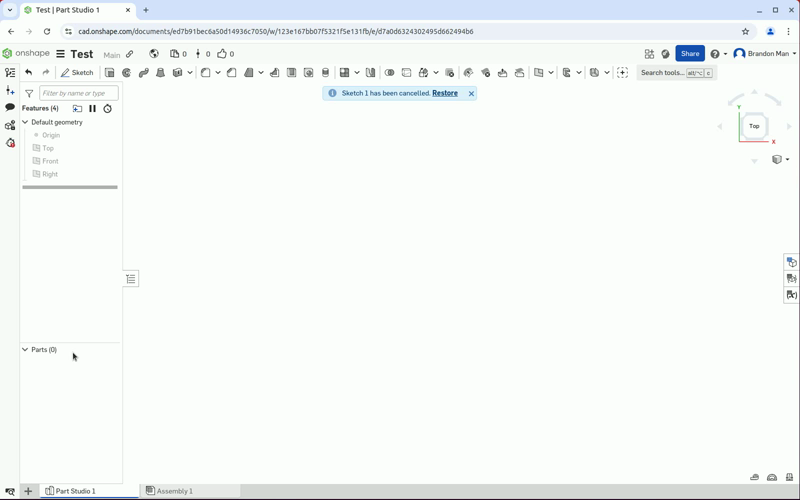
key(y)
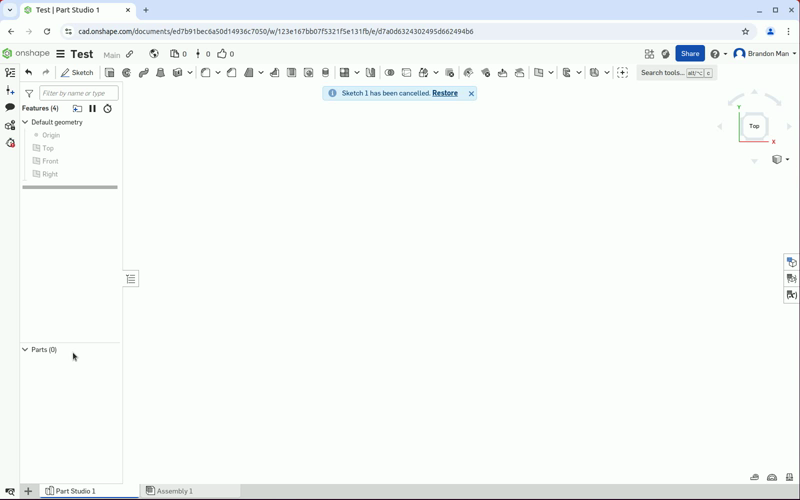
key(shift+p)
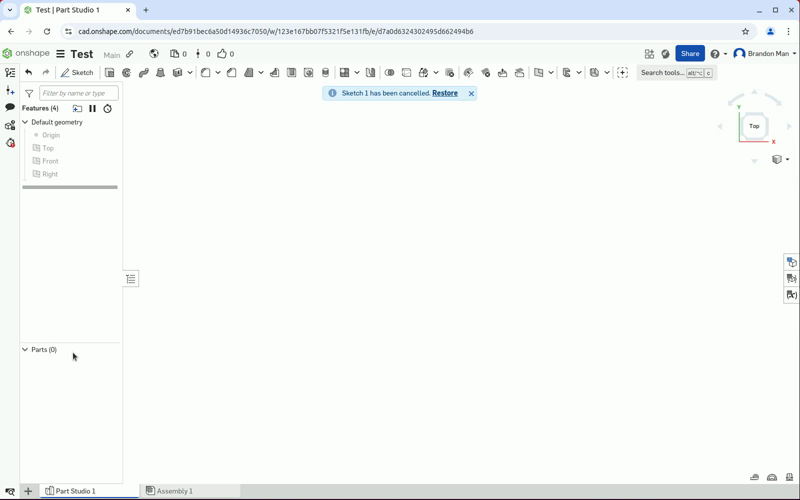
key(space)
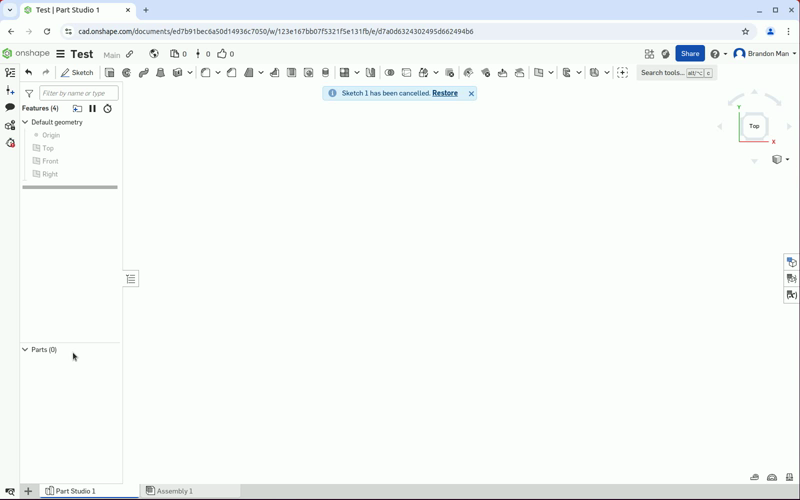
key_down(shift)
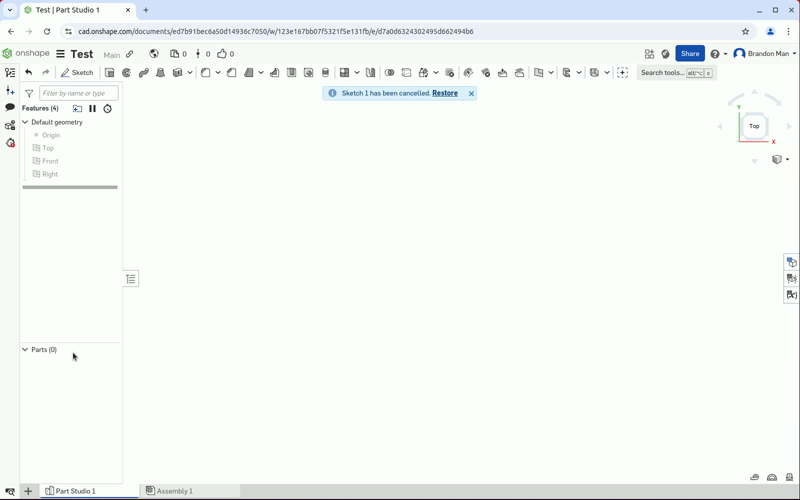
key(up)
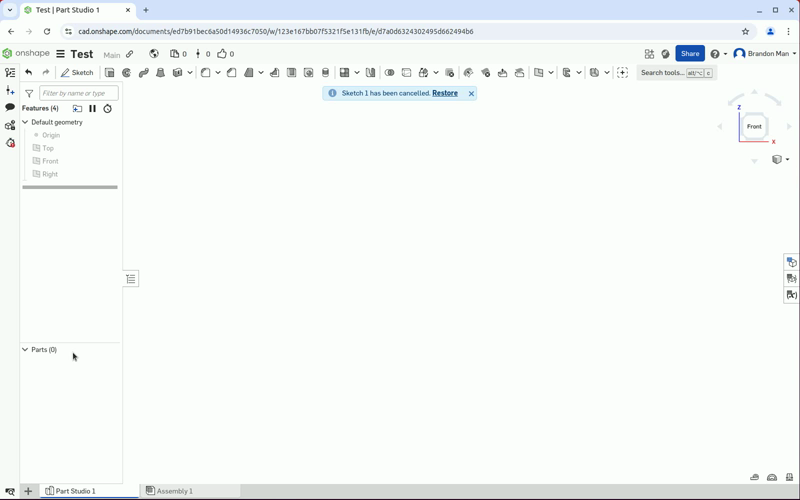
key_up(shift)
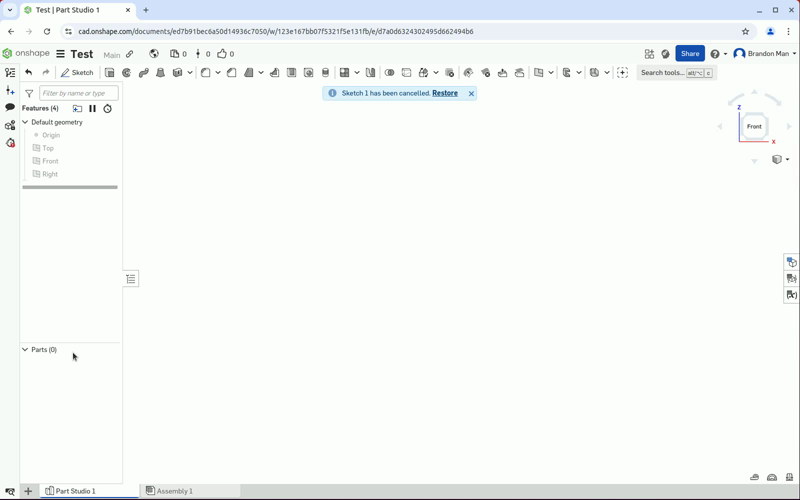
mouse_move(73, 352)
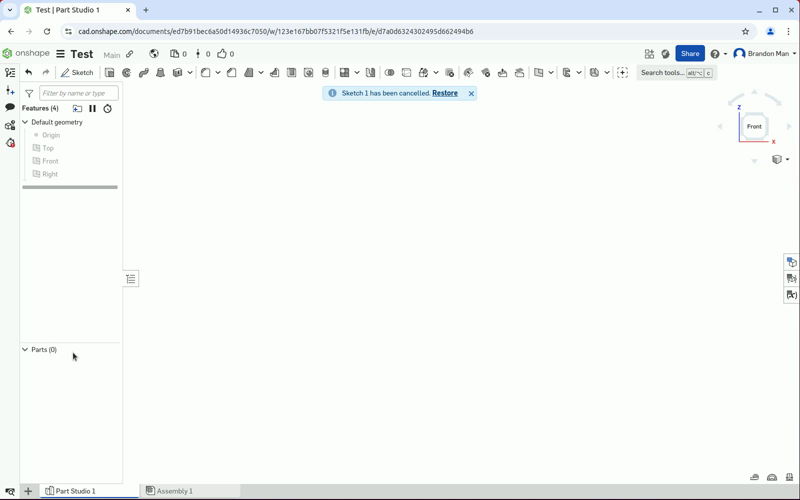
key(shift+y)
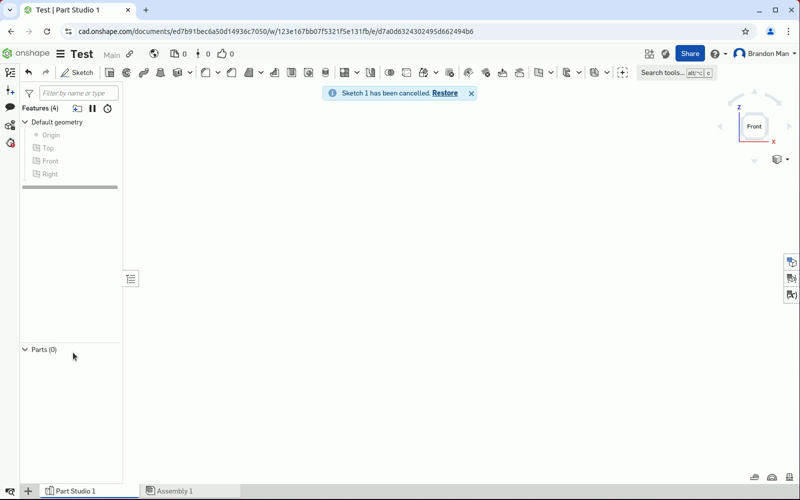
key(shift+s)
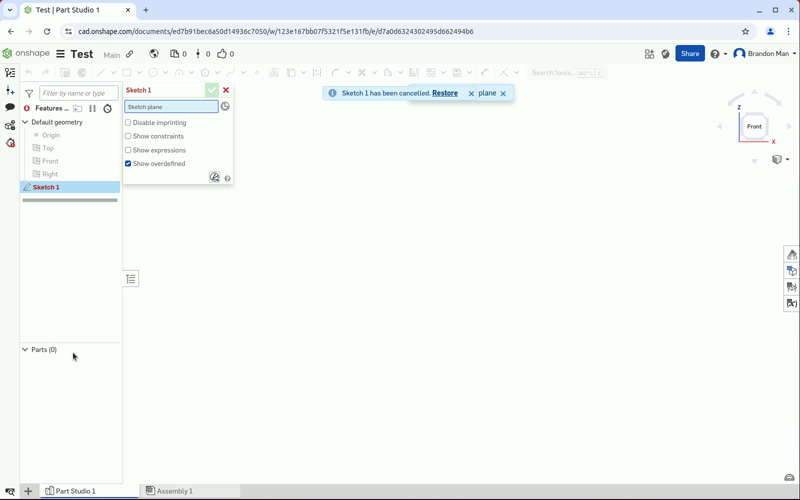
mouse_move(73, 163)
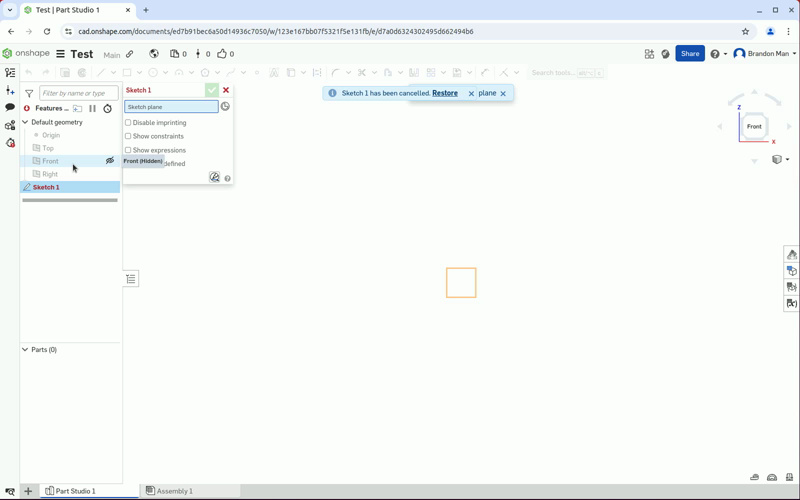
click(73, 163)
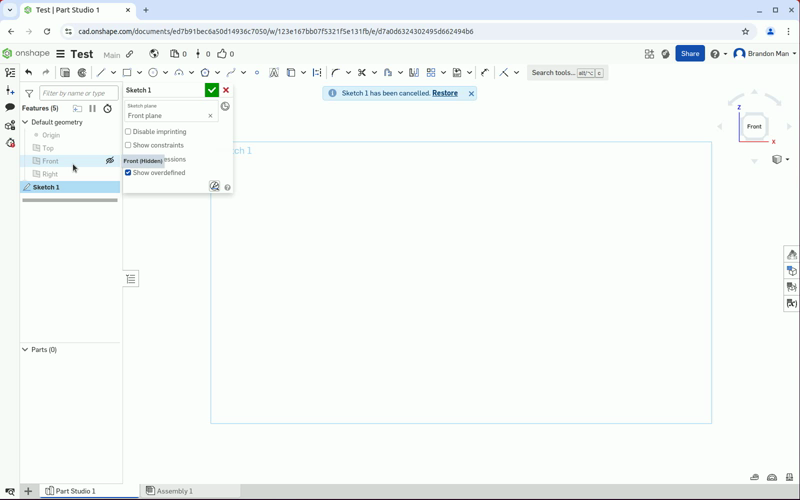
mouse_move(73, 352)
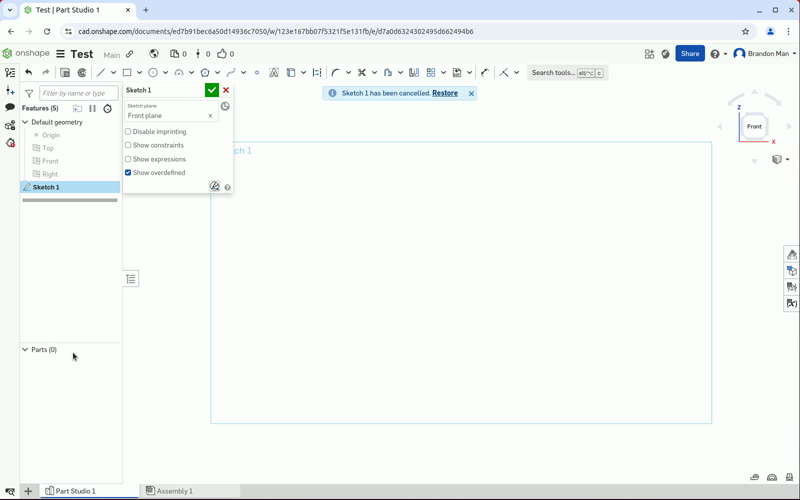
key(y)
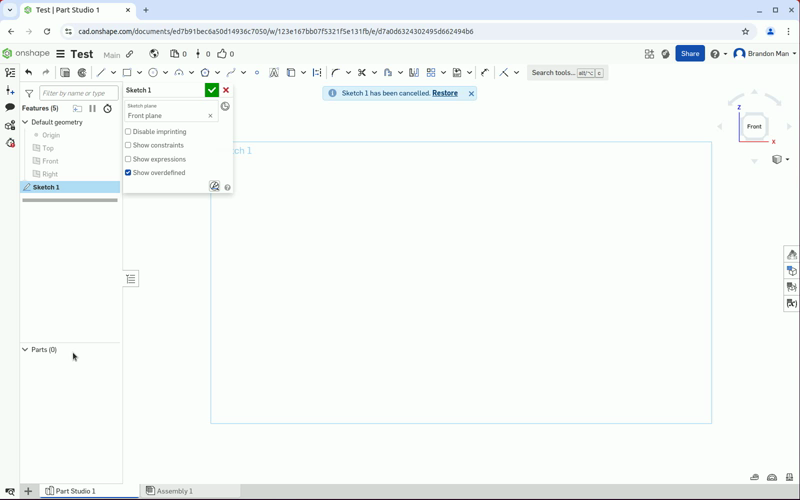
key(a)
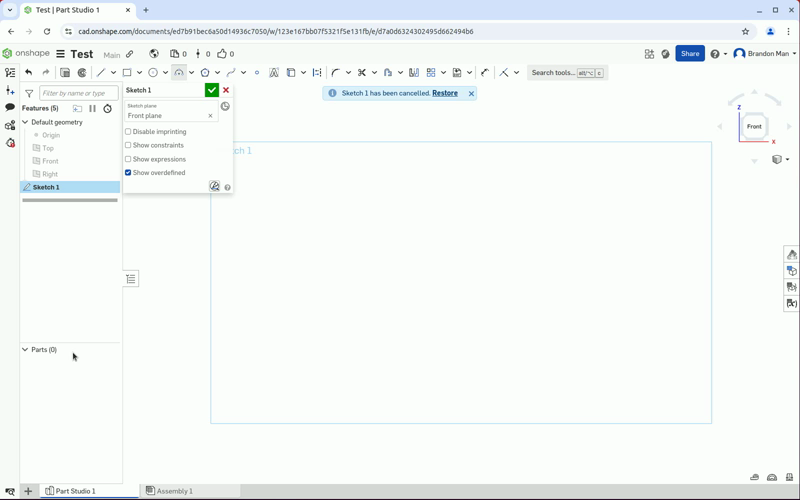
key_down(shift)
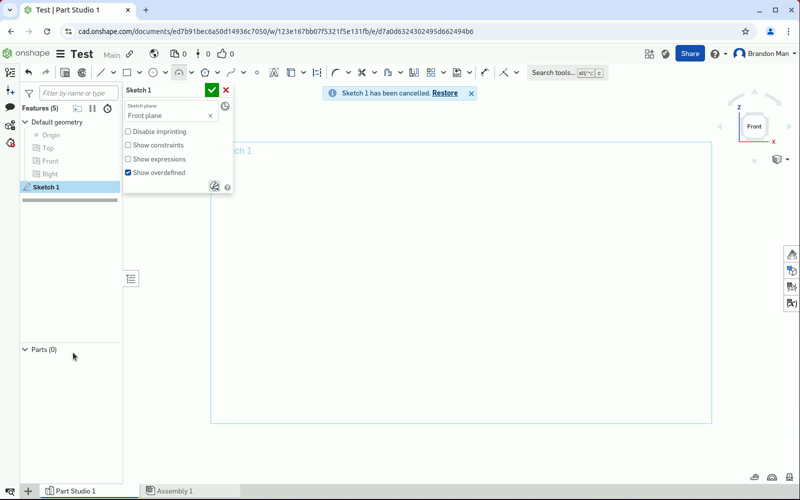
mouse_move(413, 356)
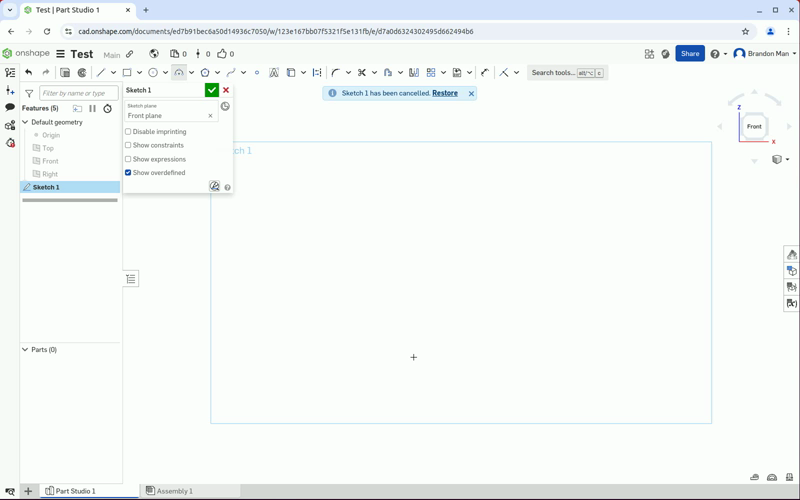
click(413, 356)
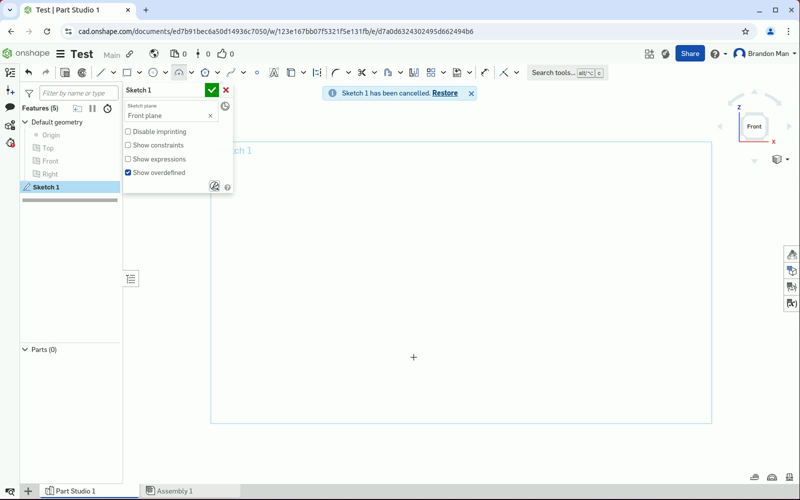
key_up(shift)
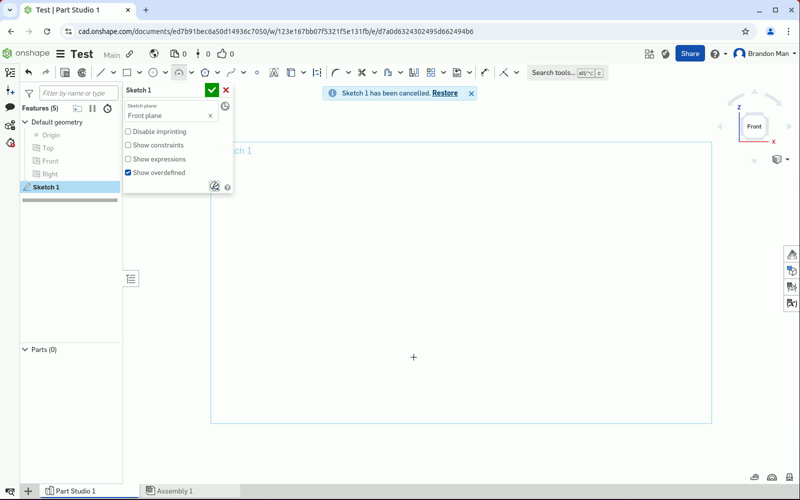
key_down(shift)
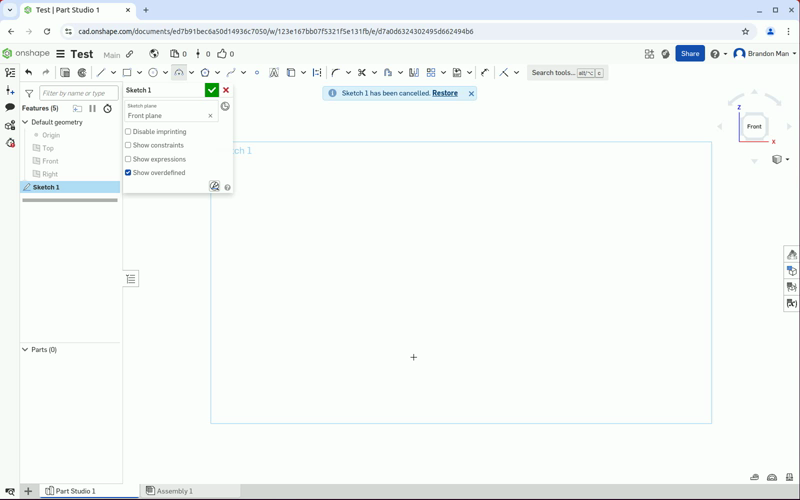
mouse_move(423, 371)
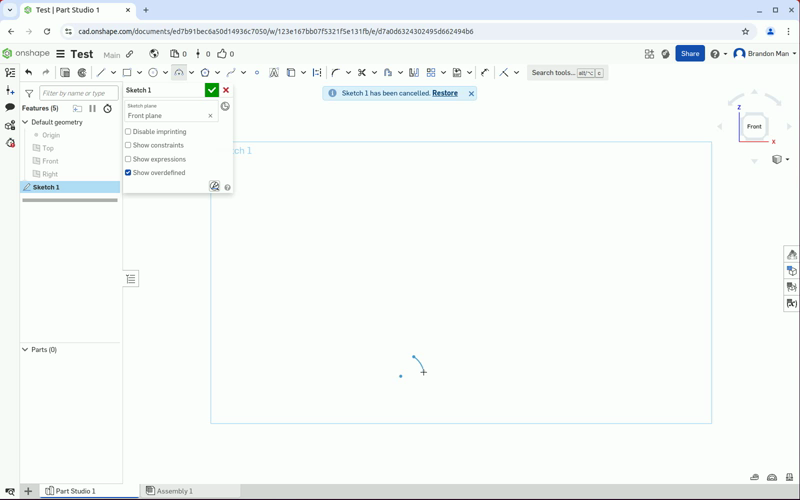
click(423, 371)
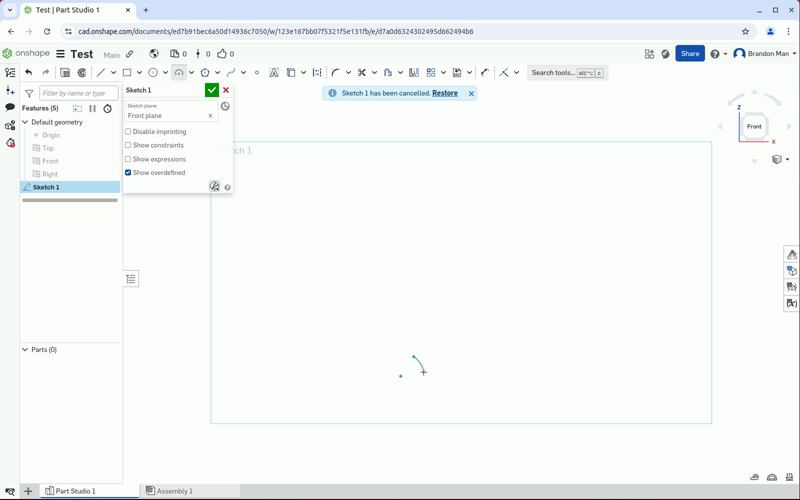
mouse_move(414, 366)
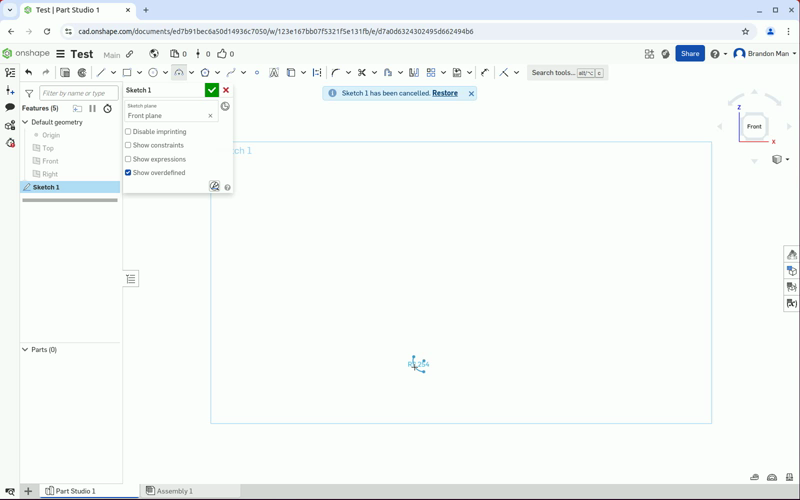
click(414, 366)
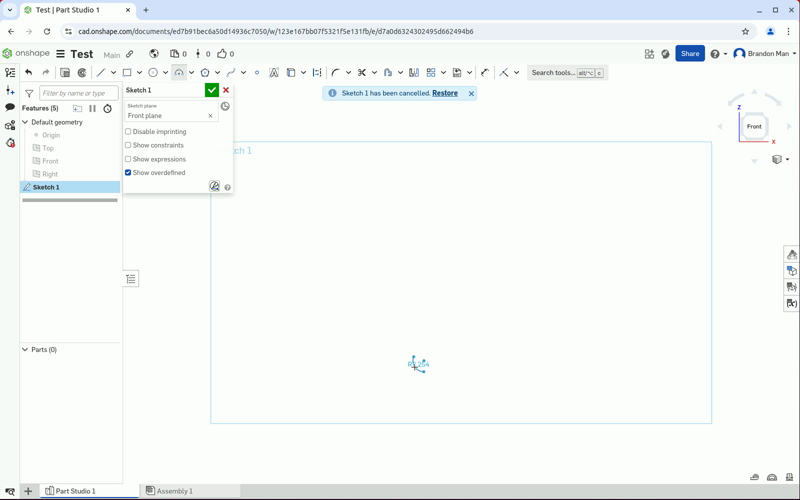
key_up(shift)
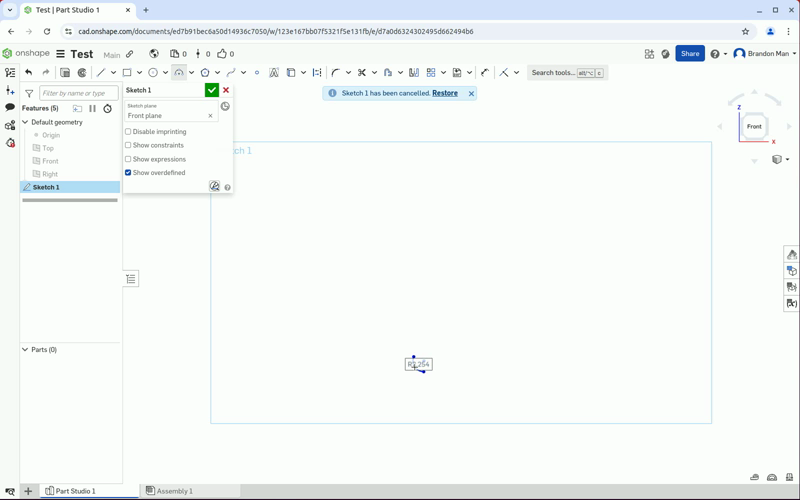
key(esc)
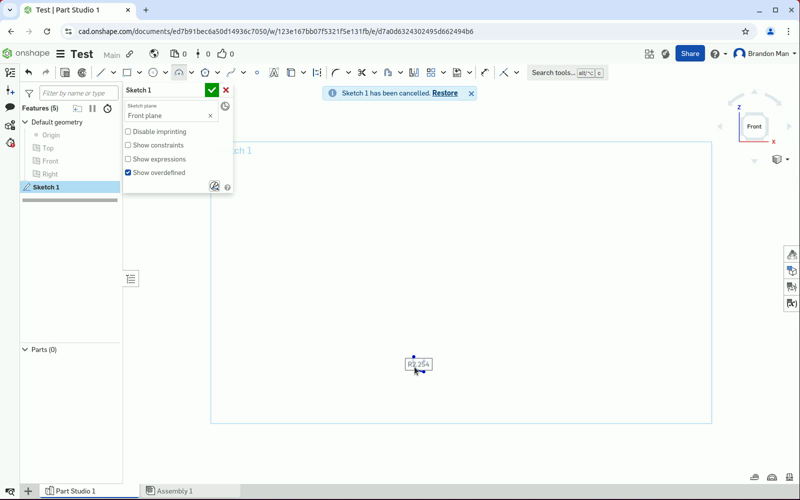
key(l)
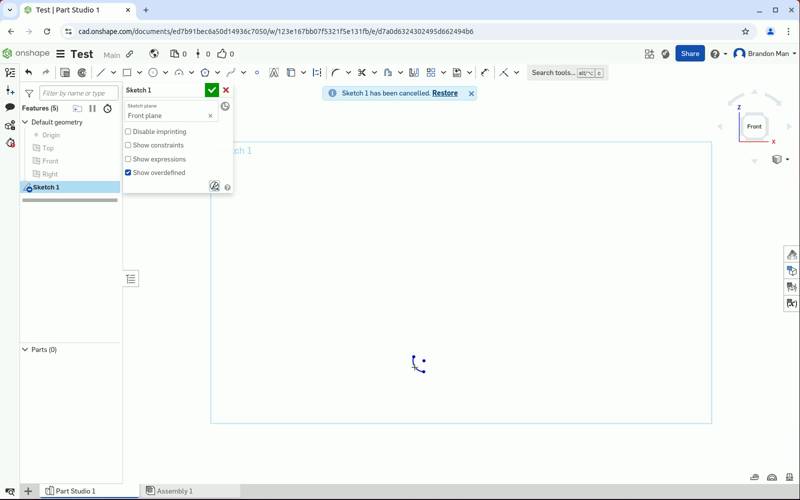
mouse_move(423, 371)
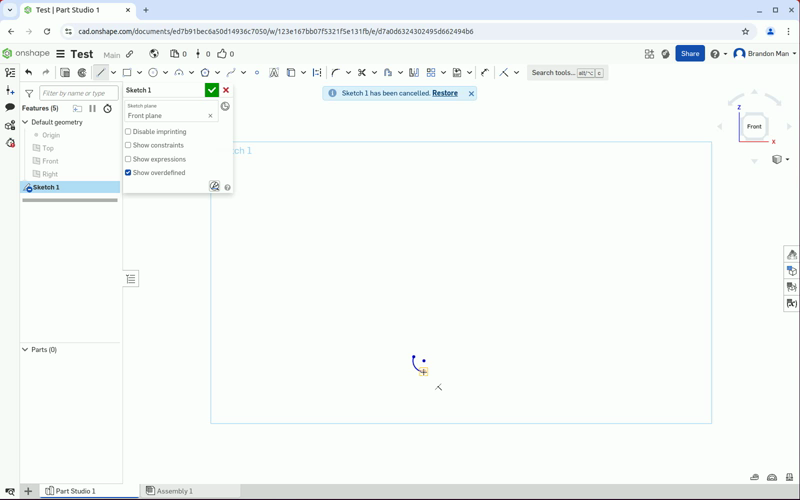
click(423, 371)
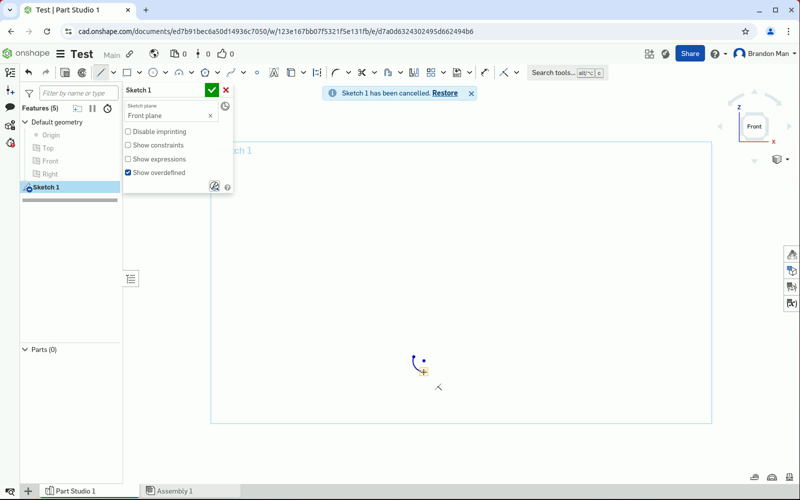
key_down(shift)
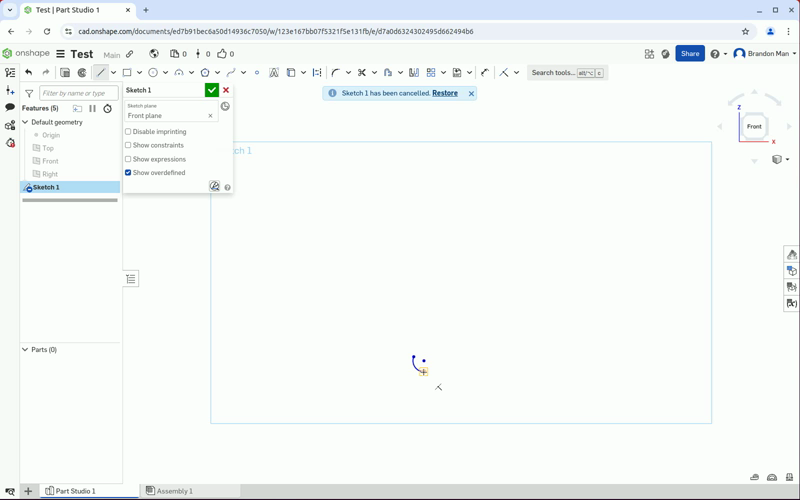
mouse_move(493, 371)
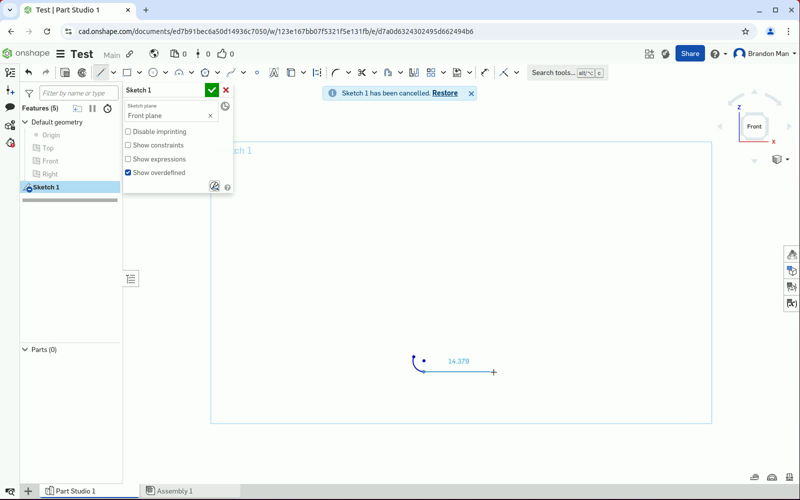
click(493, 371)
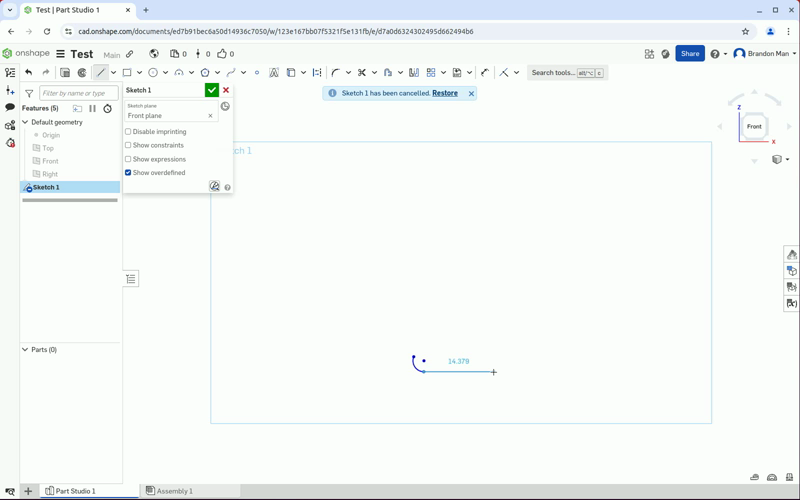
key_up(shift)
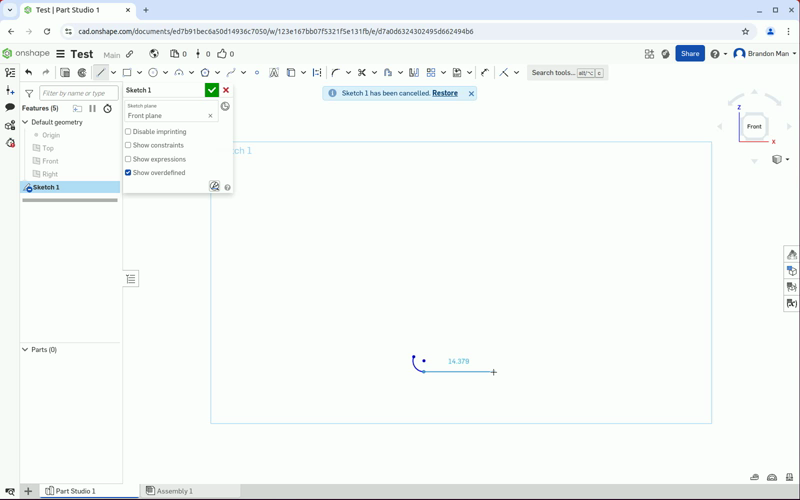
key_down(shift)
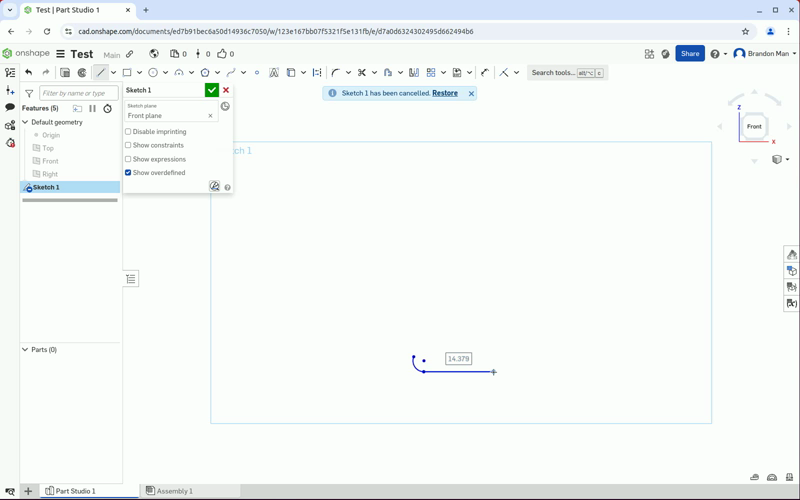
mouse_move(493, 177)
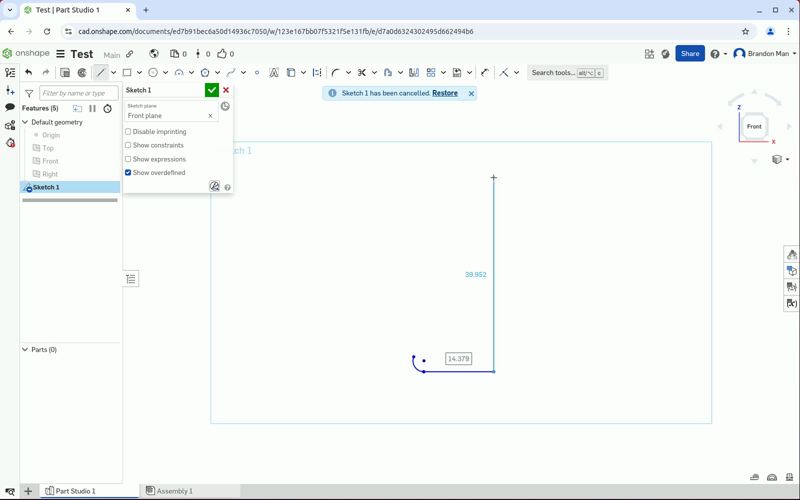
click(493, 177)
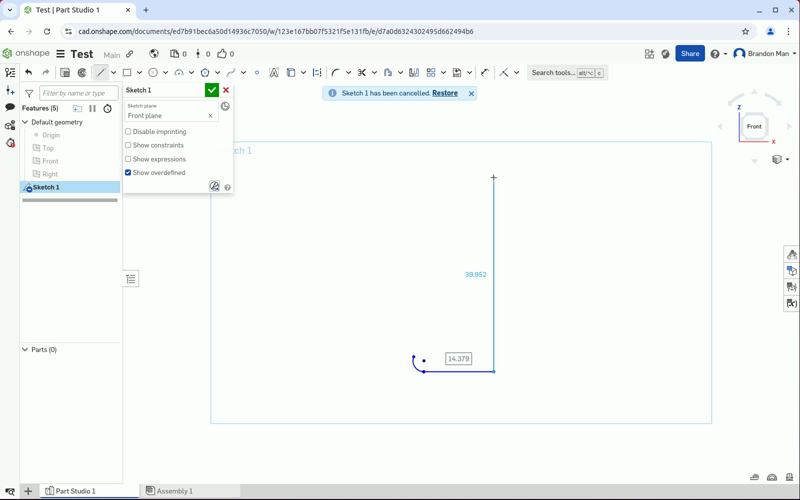
key_up(shift)
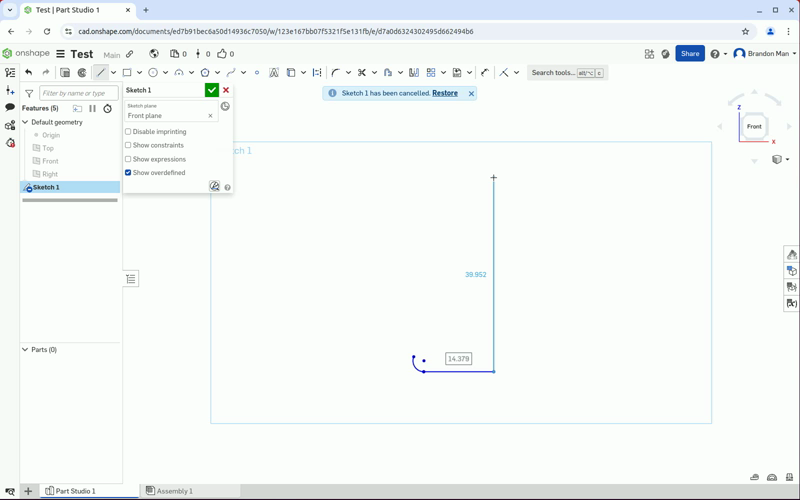
key(esc)
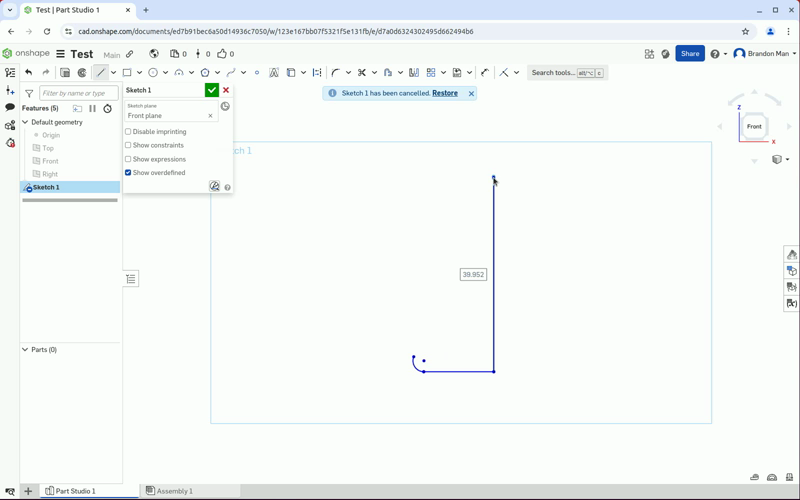
key(a)
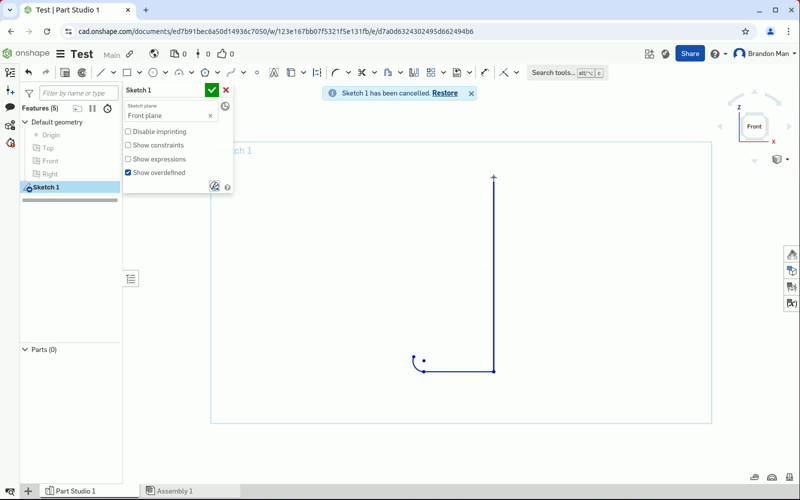
mouse_move(493, 177)
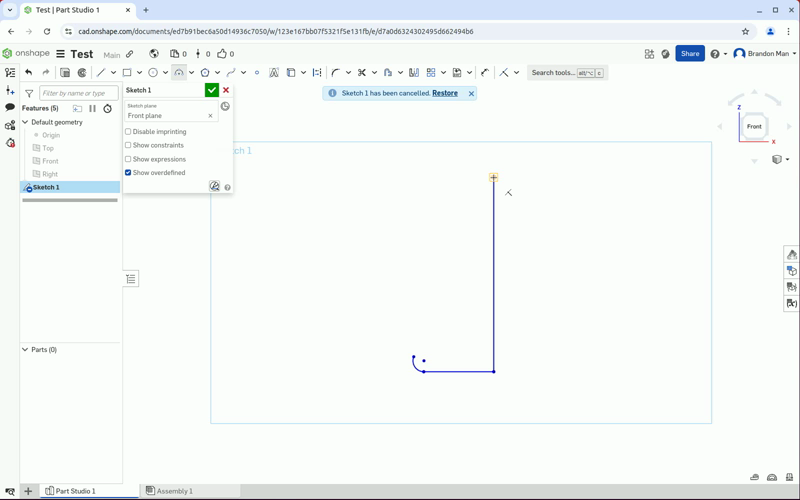
click(493, 177)
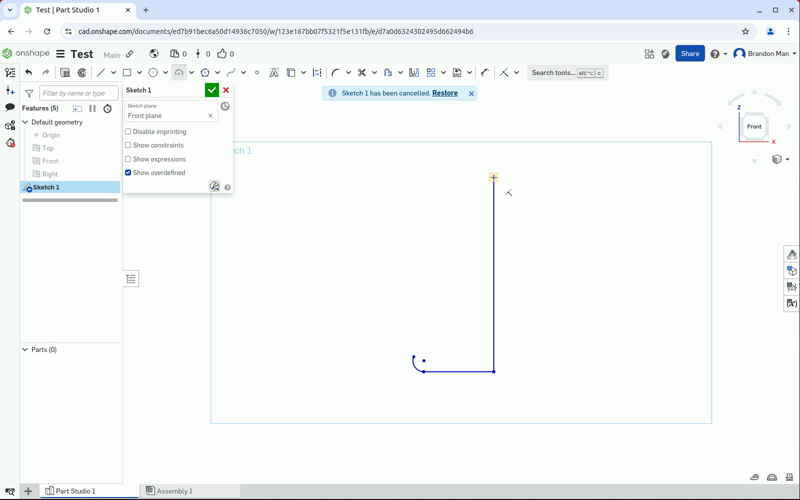
key_down(shift)
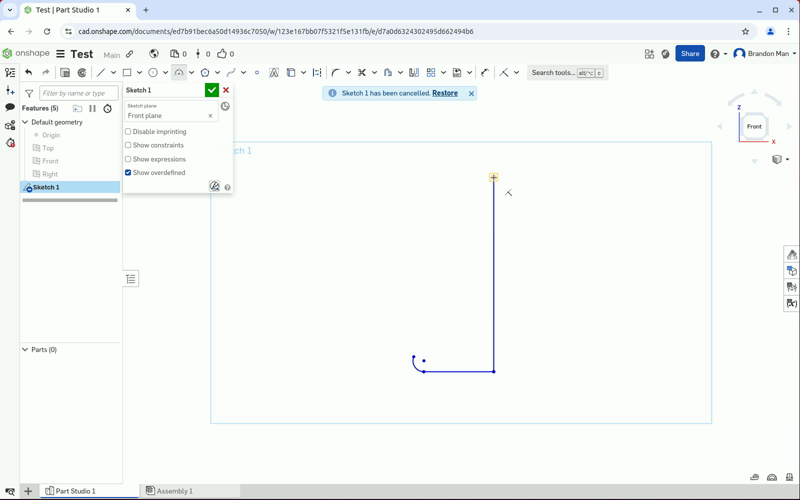
mouse_move(483, 184)
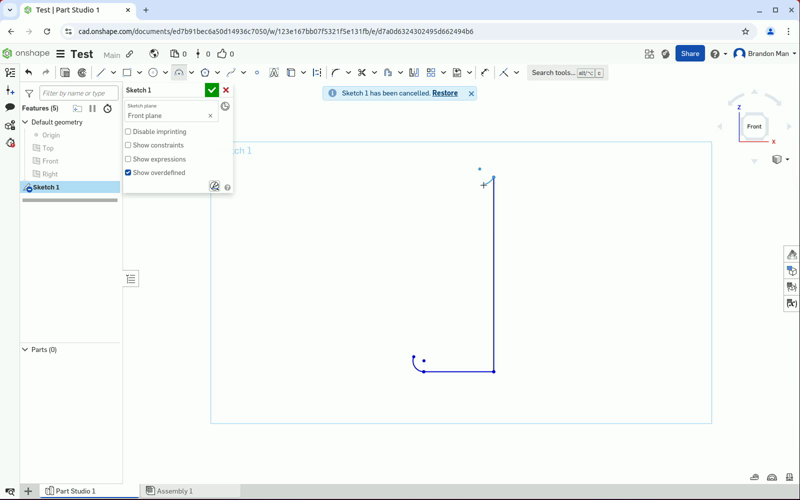
click(483, 184)
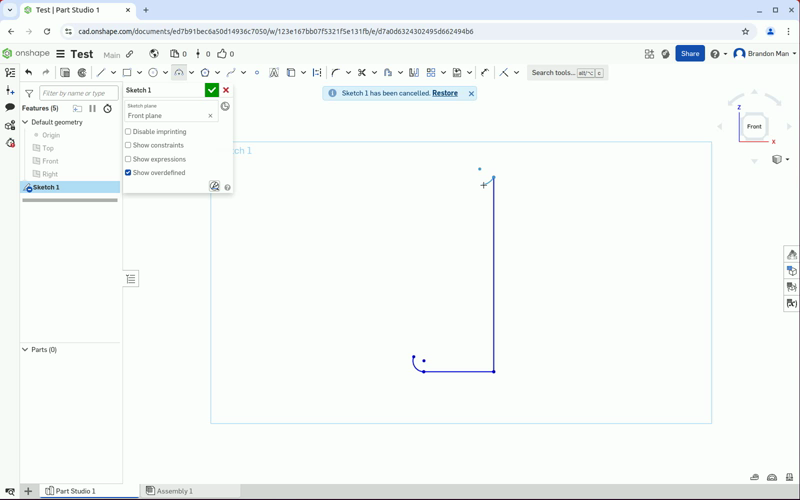
mouse_move(487, 179)
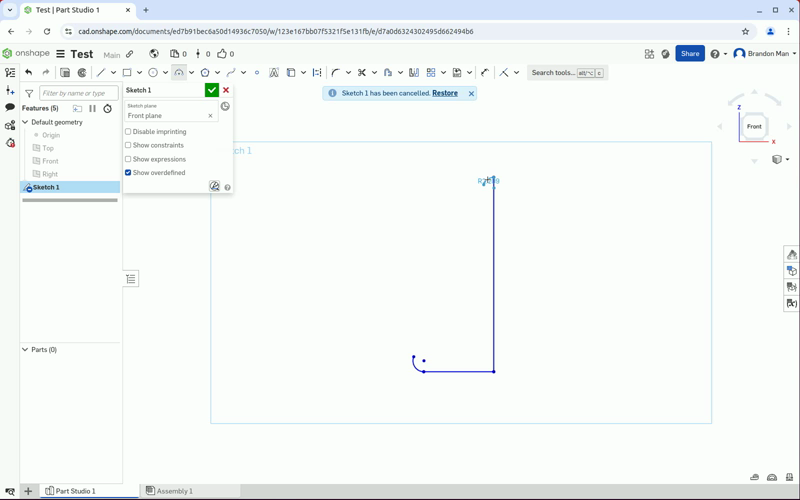
click(487, 179)
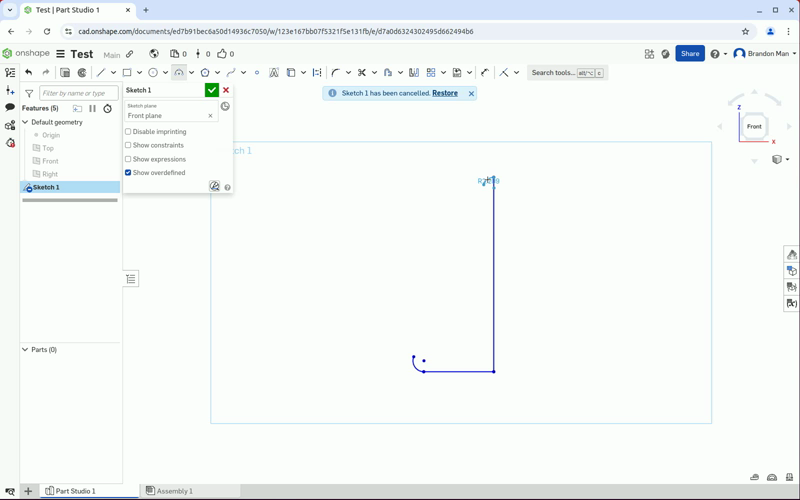
key_up(shift)
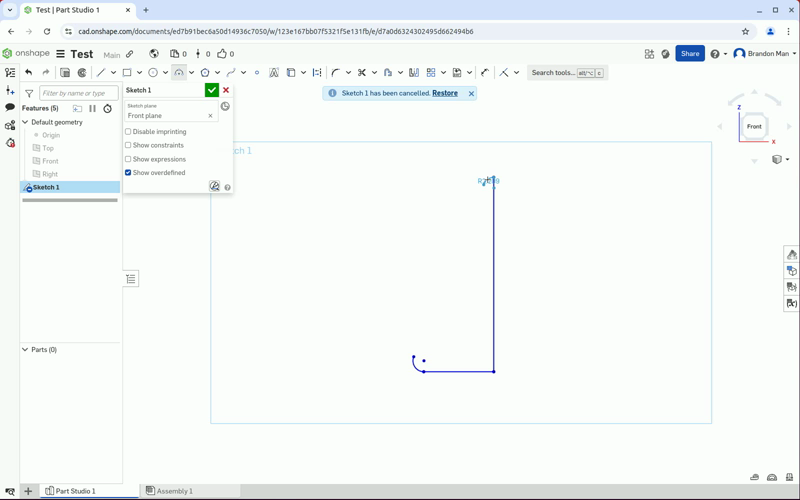
key(esc)
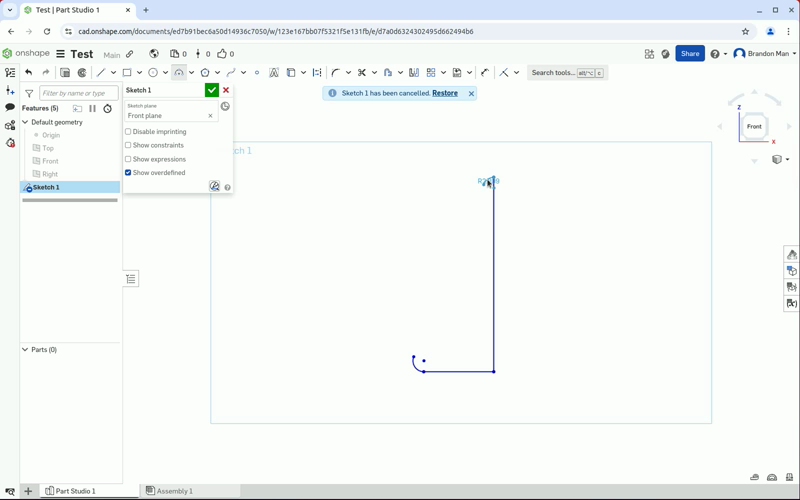
key(l)
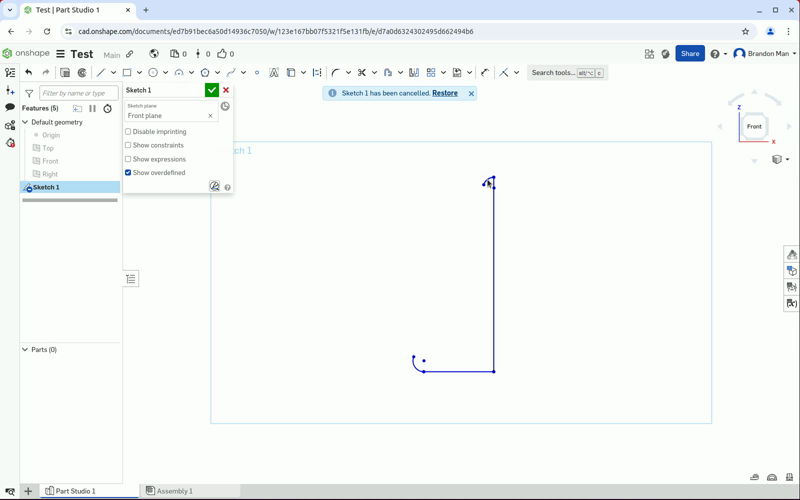
mouse_move(483, 184)
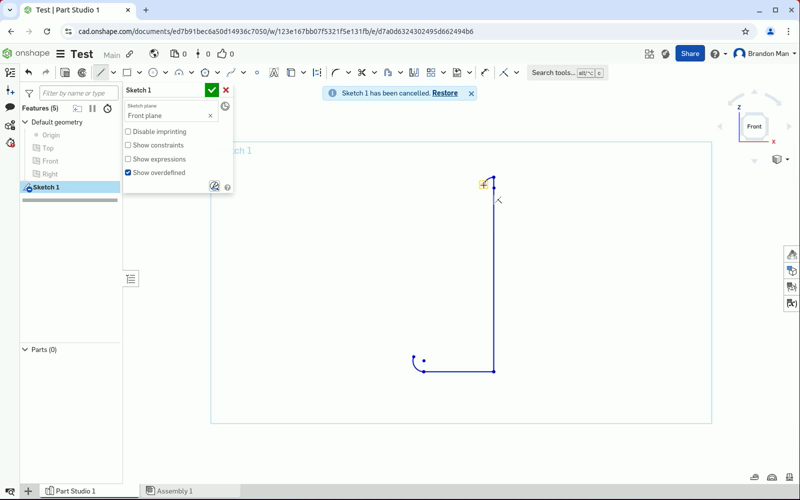
click(483, 184)
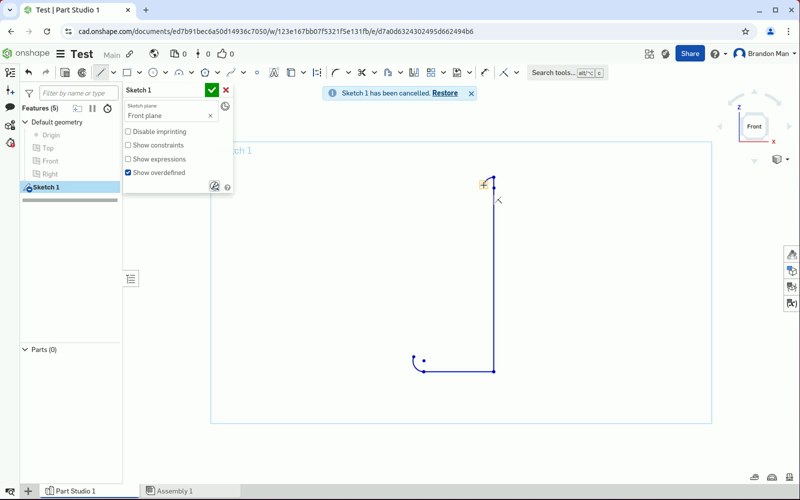
key_down(shift)
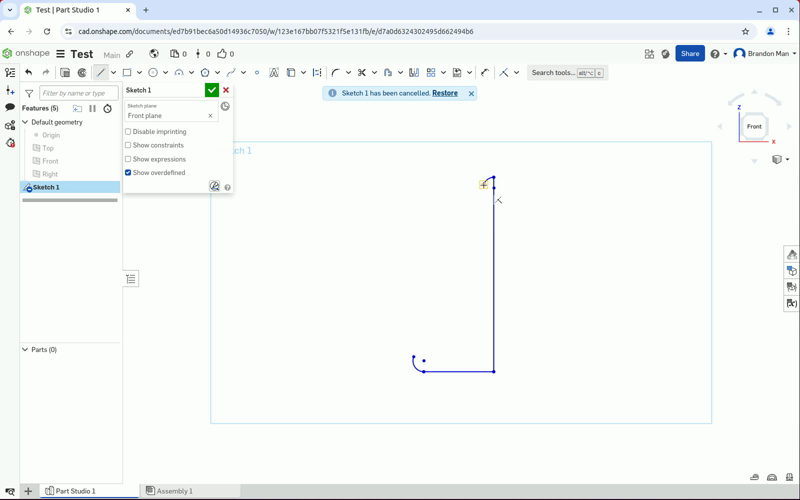
mouse_move(413, 356)
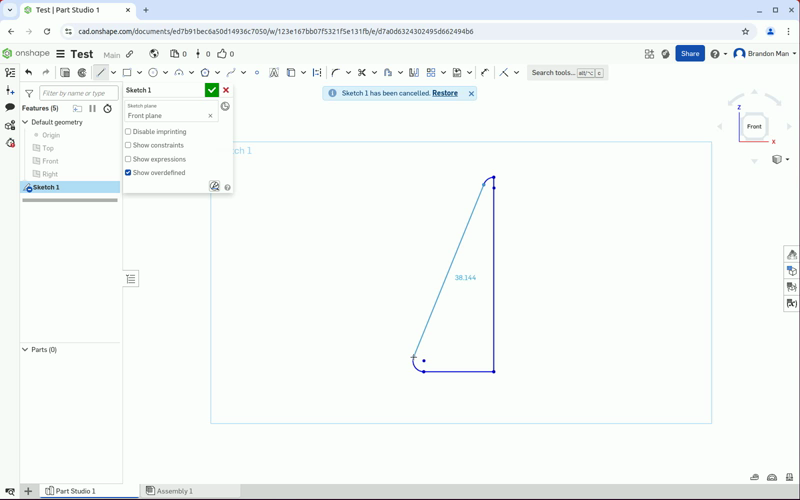
key_up(shift)
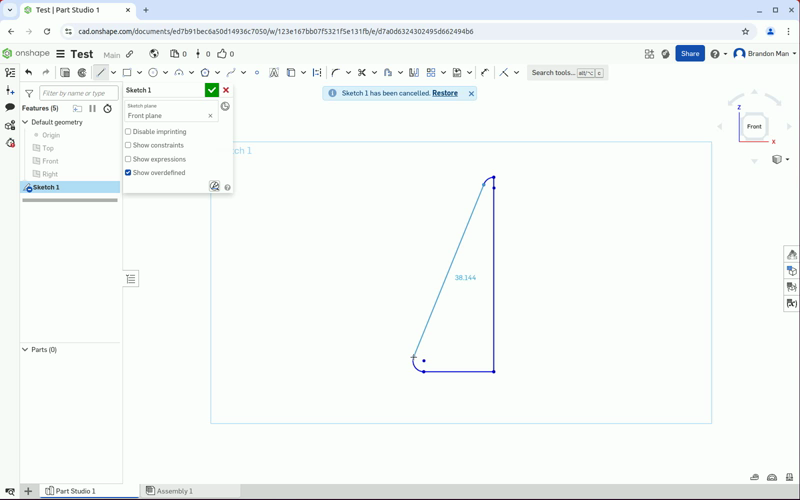
click(413, 356)
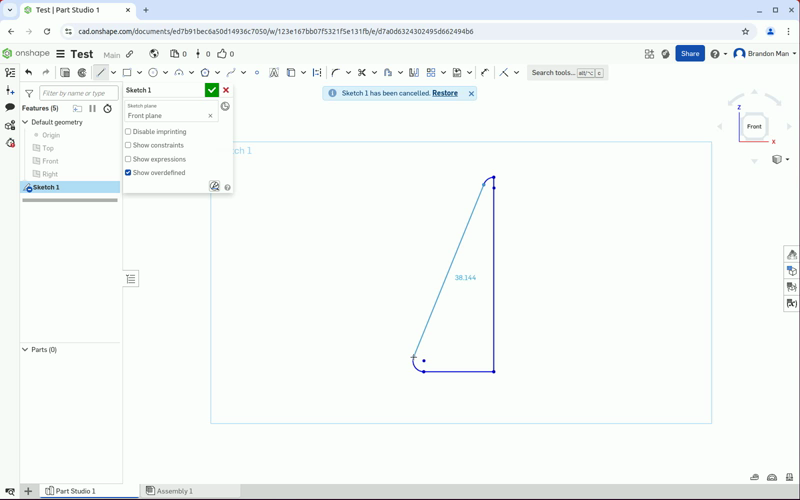
key(esc)
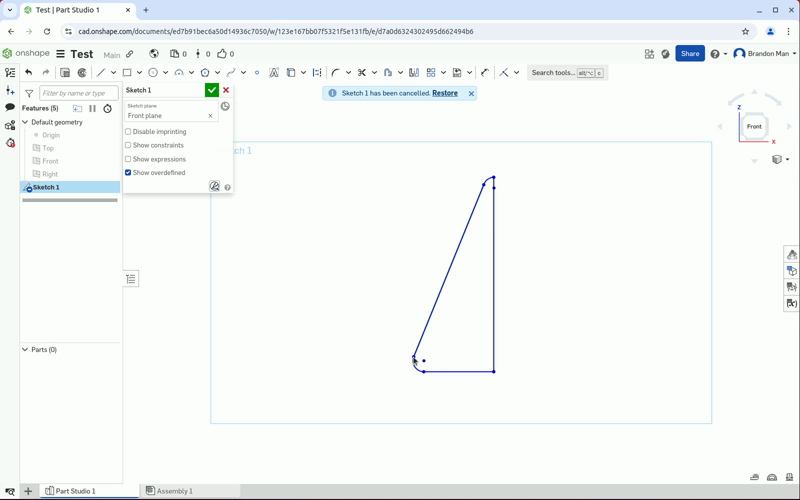
mouse_move(480, 312)
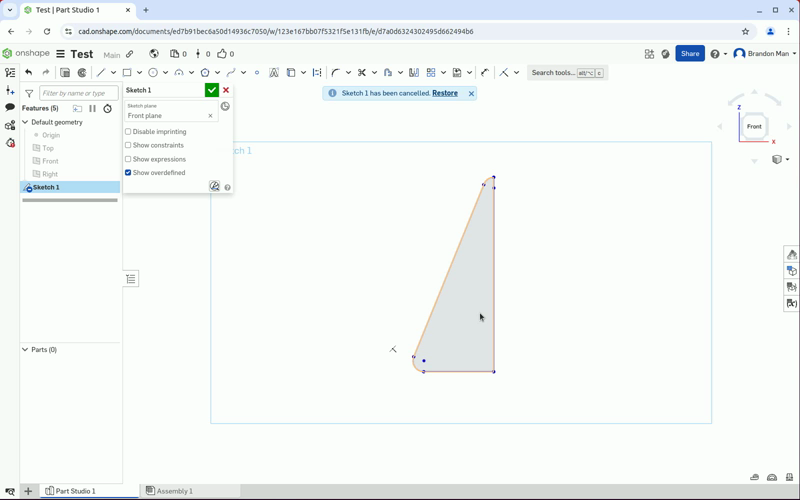
click(480, 312)
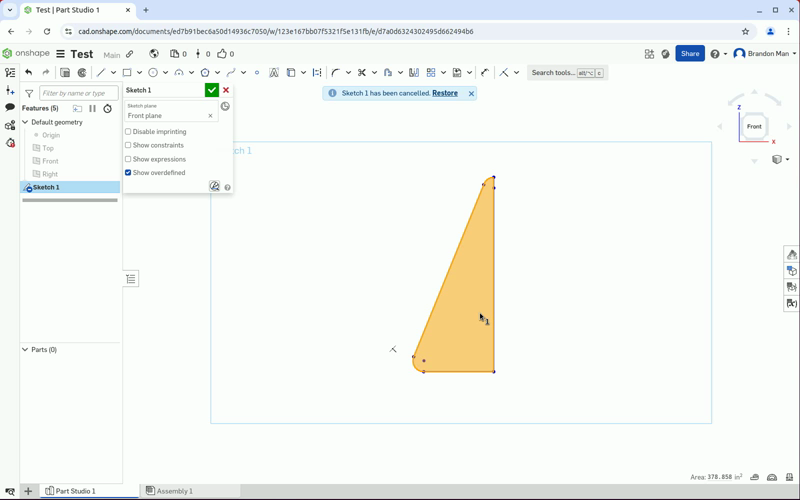
mouse_move(73, 352)
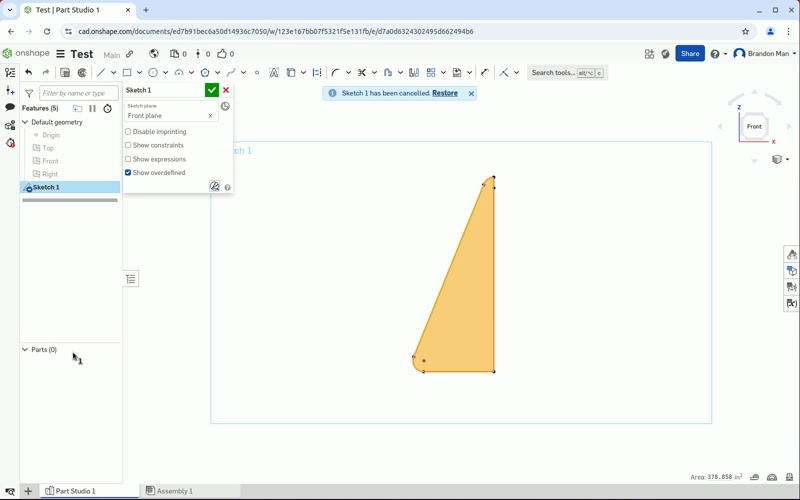
key(shift+y)
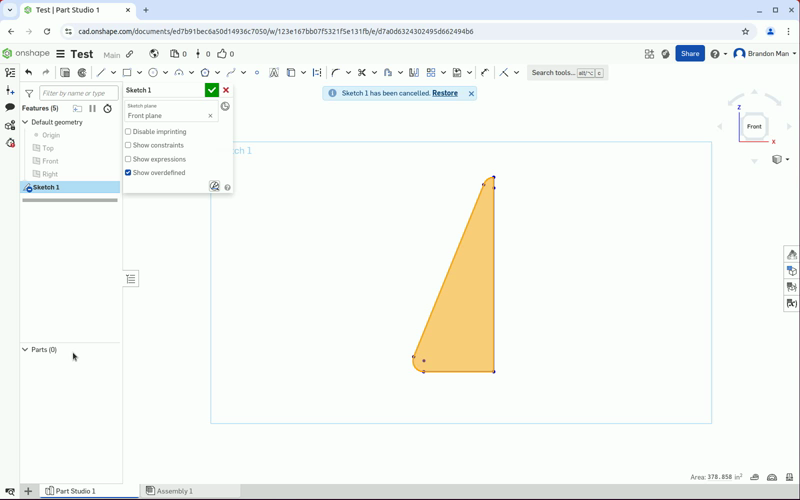
key(shift+e)
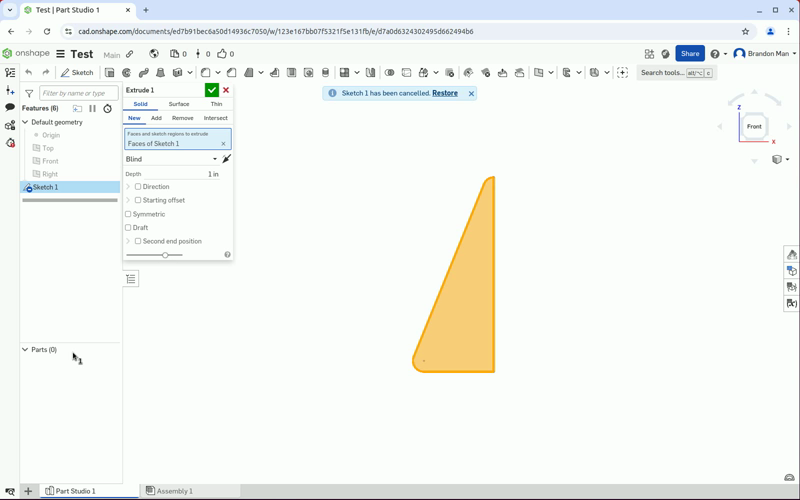
mouse_move(143, 106)
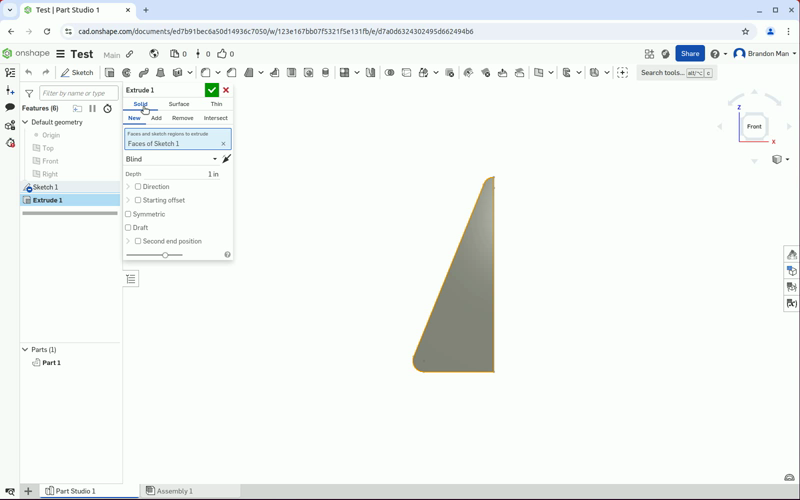
click(143, 106)
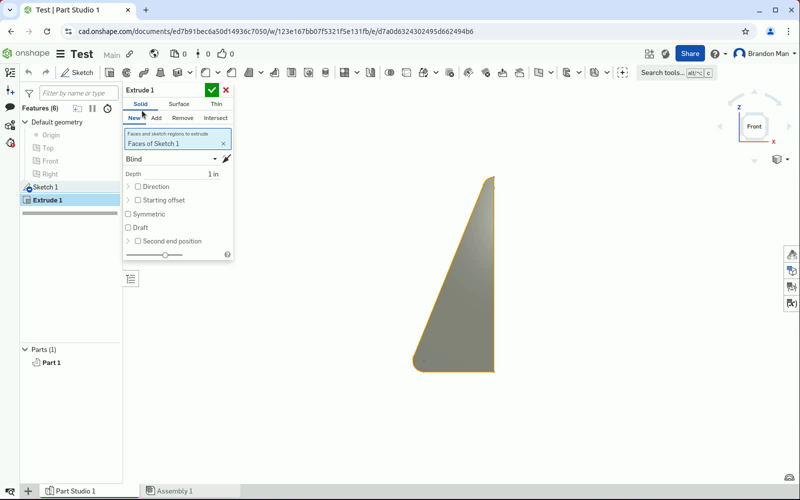
mouse_move(137, 120)
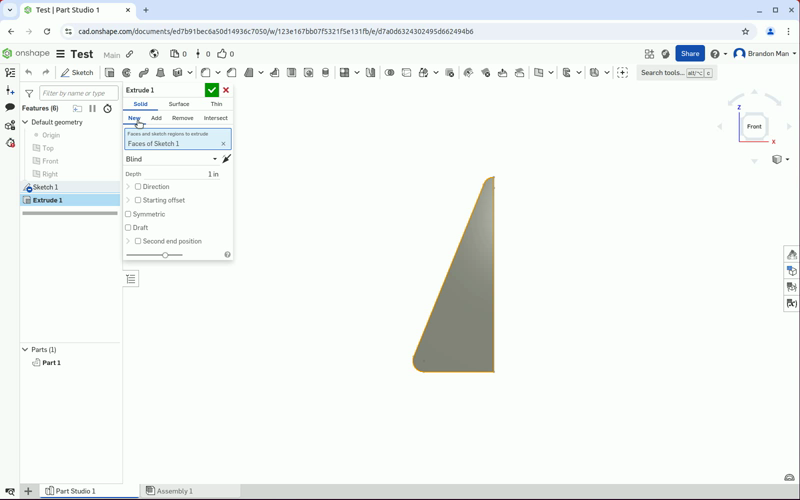
click(137, 120)
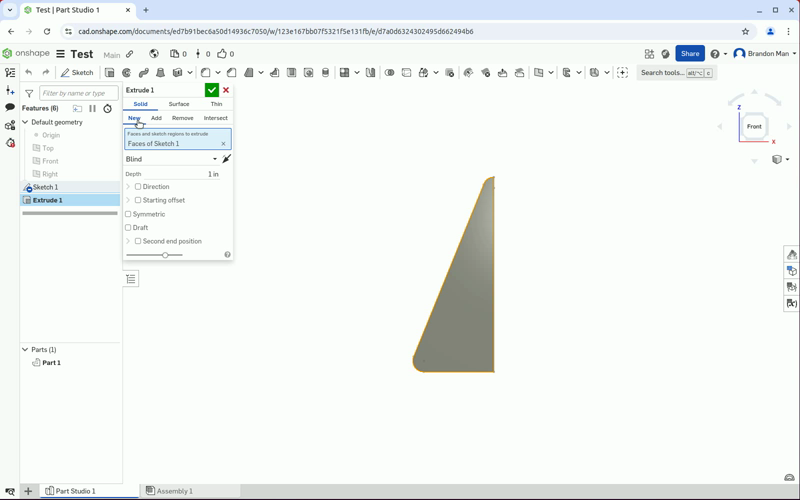
key(tab, 4)
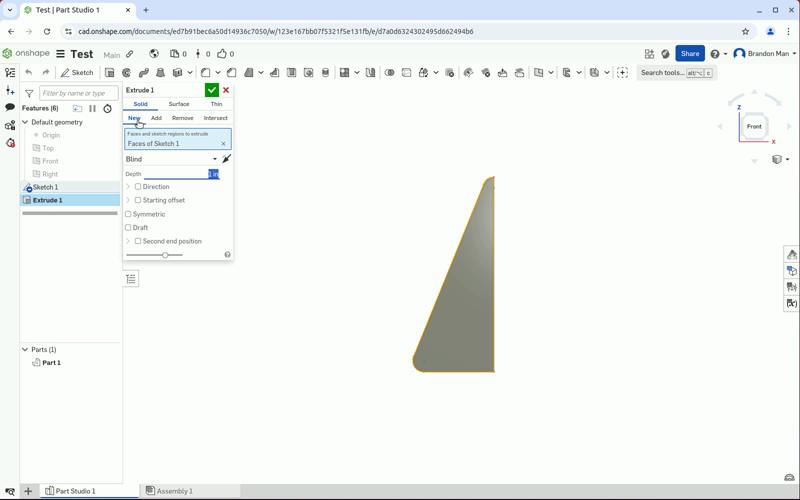
text(2.166)
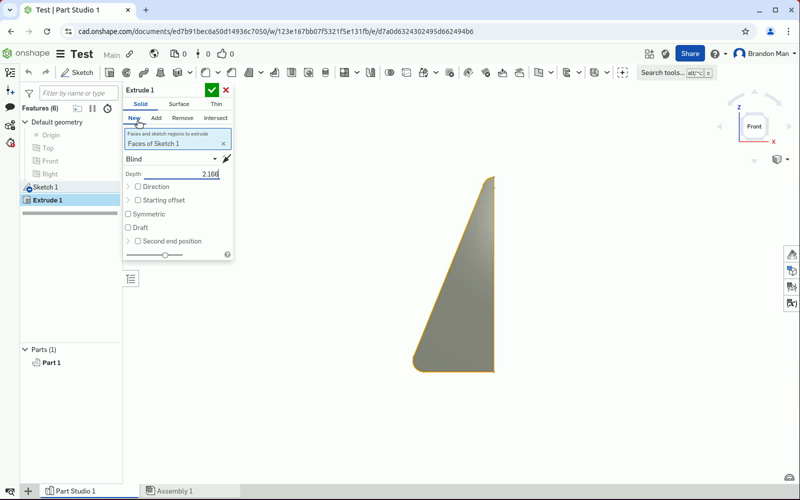
key(enter)
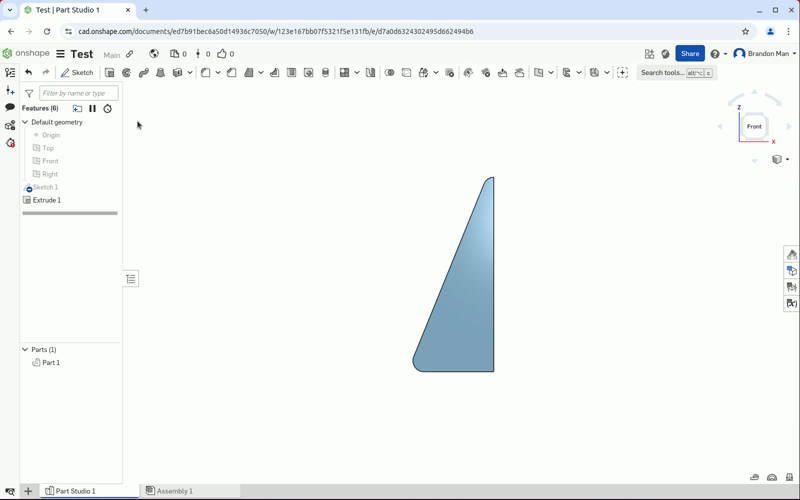
key(shift+h)
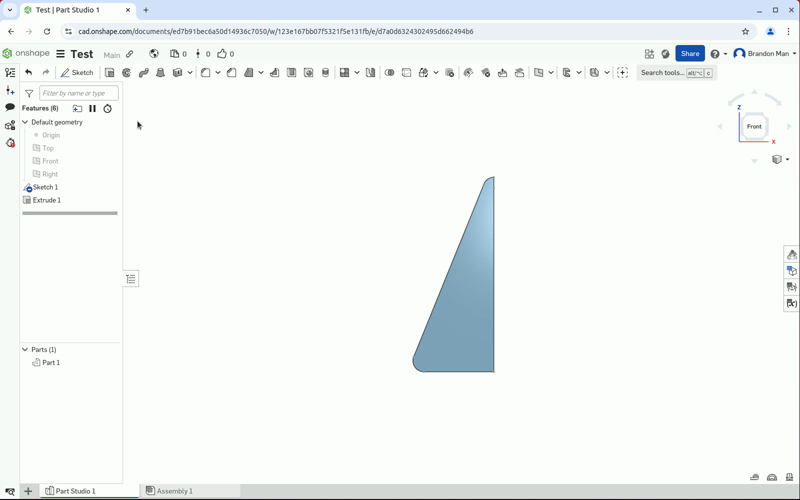
key(shift+h)
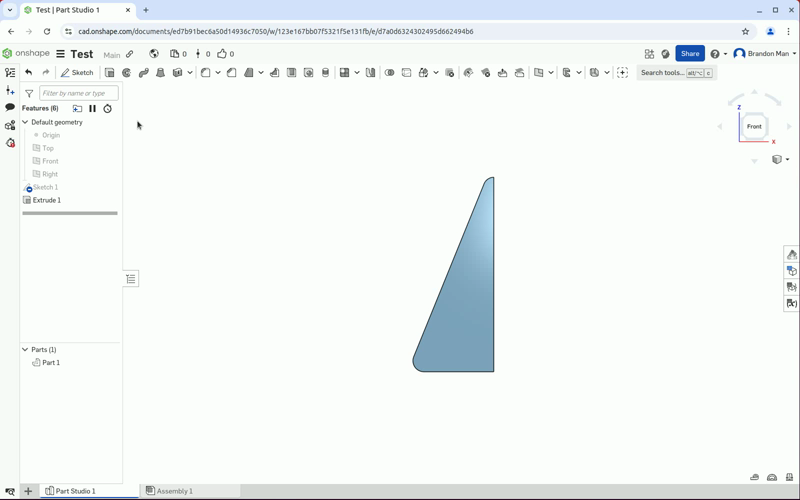
mouse_move(73, 189)
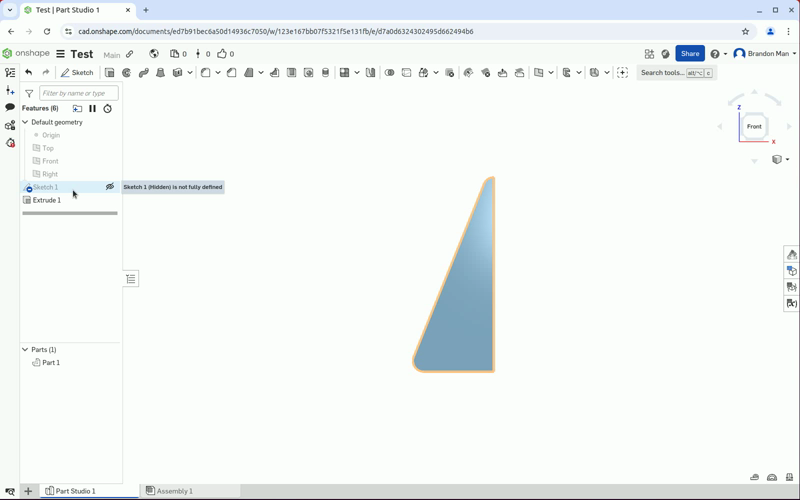
click(73, 189)
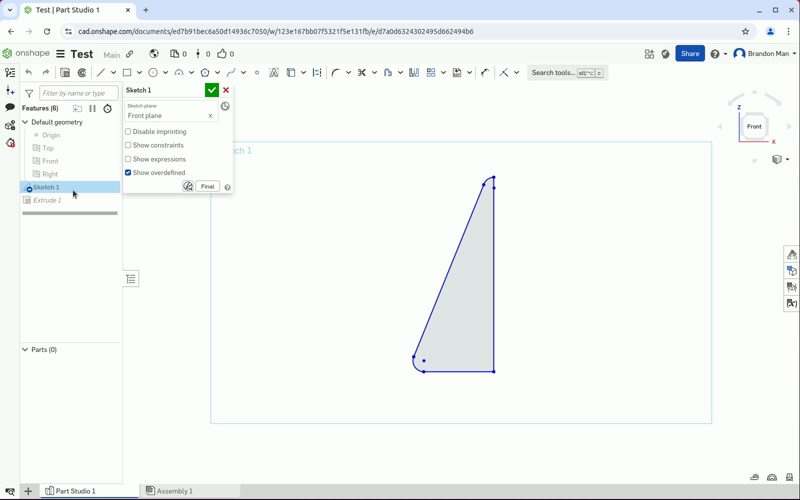
mouse_move(229, 92)
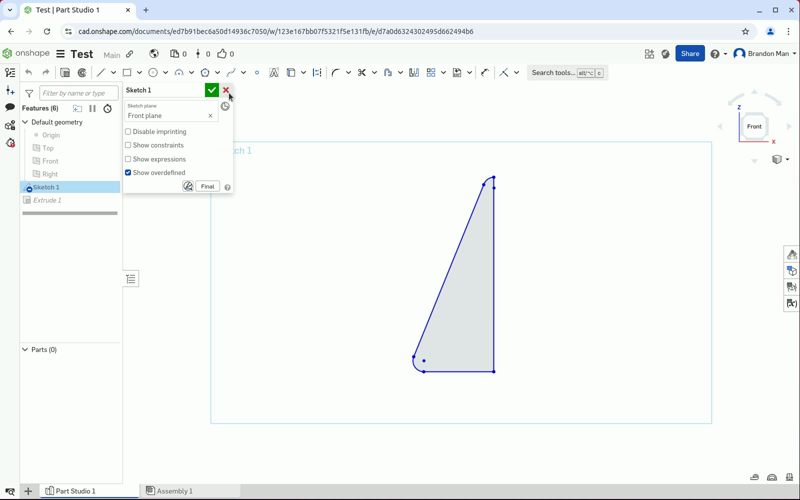
click(229, 92)
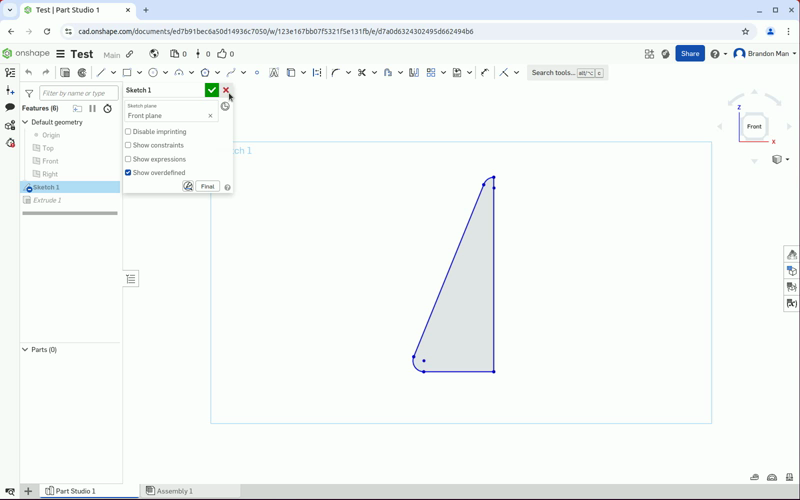
key(shift+s)
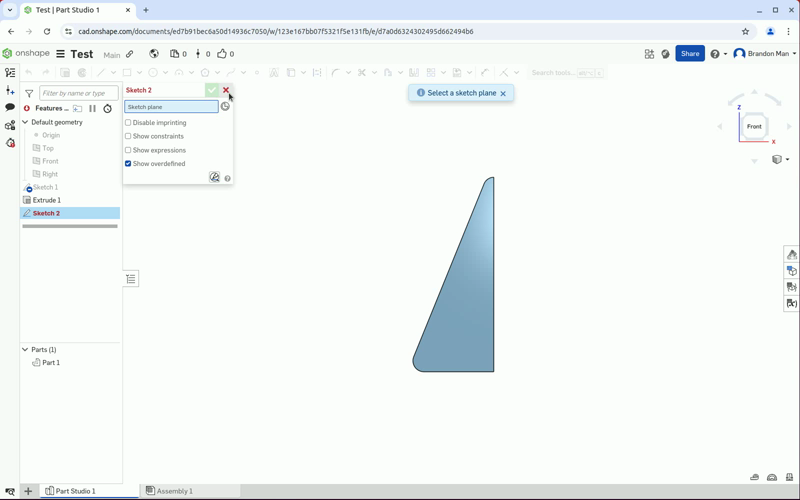
mouse_move(73, 163)
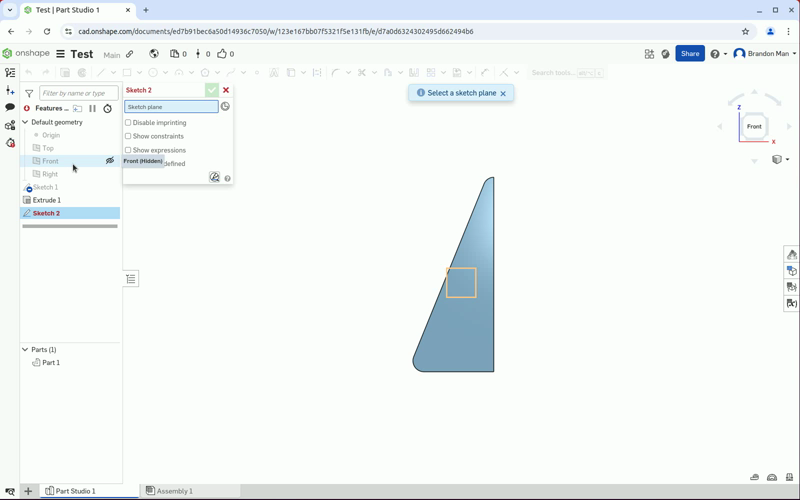
click(73, 163)
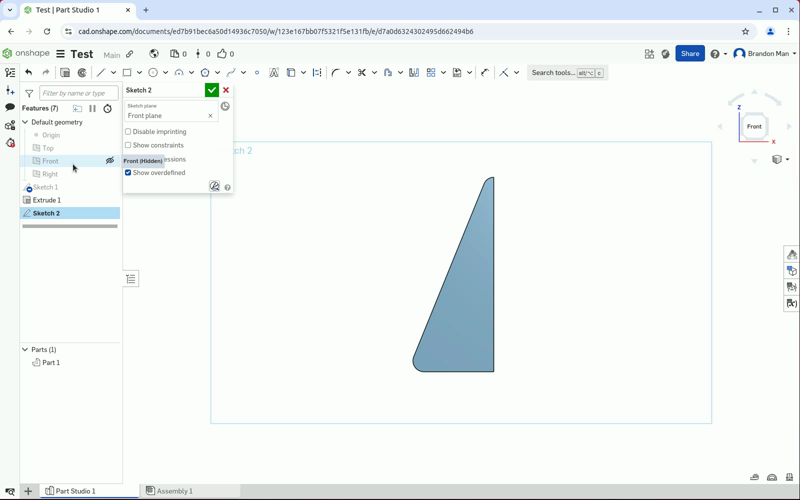
mouse_move(73, 352)
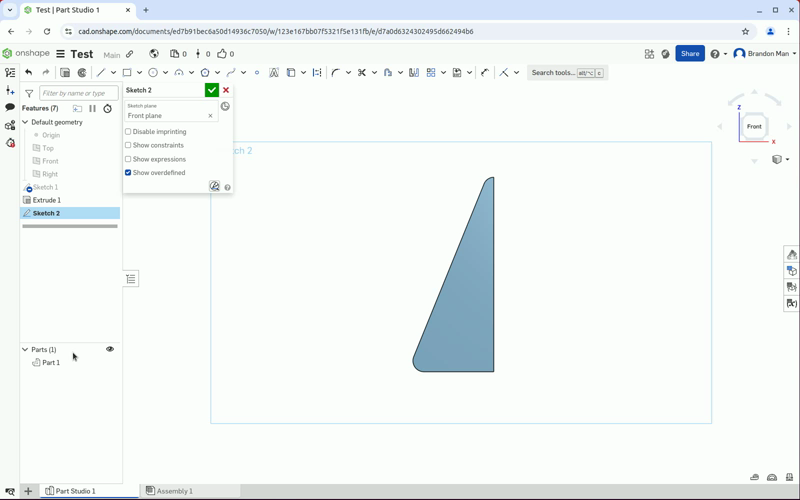
key(y)
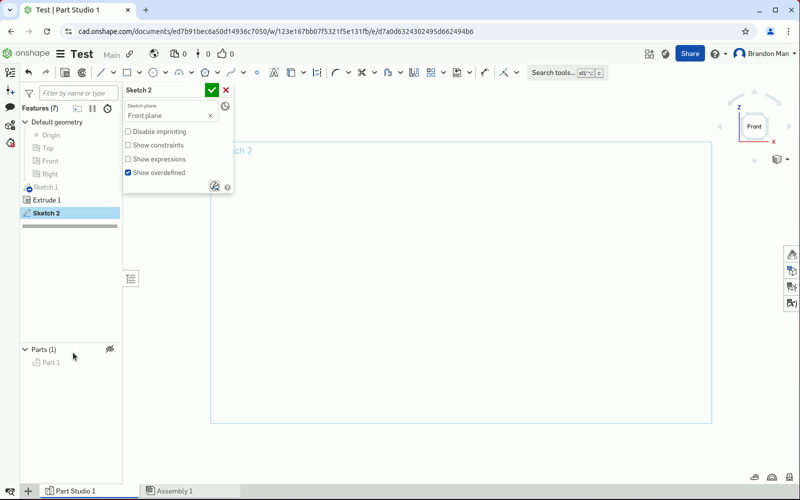
key(l)
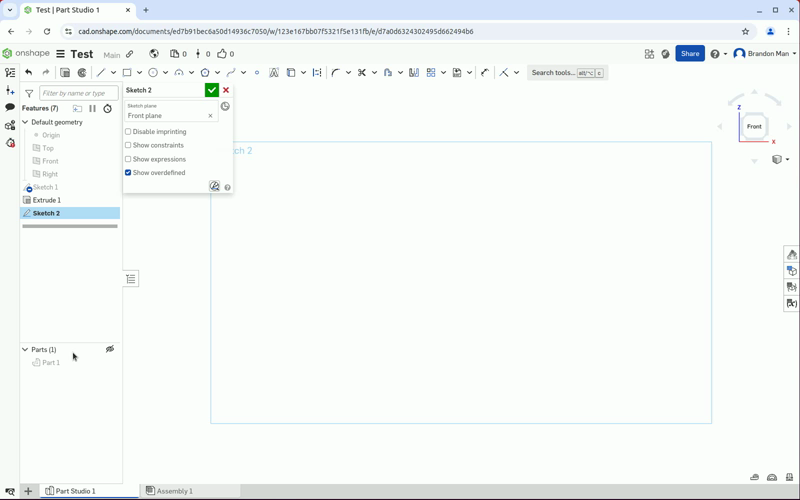
key_down(shift)
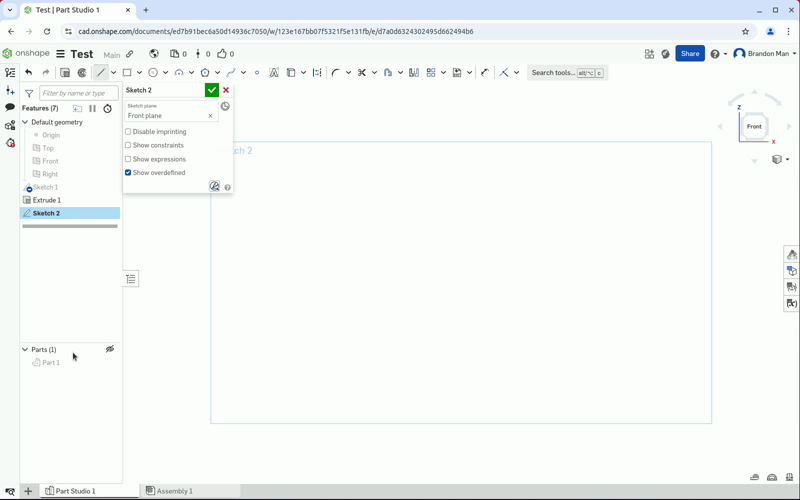
mouse_move(493, 372)
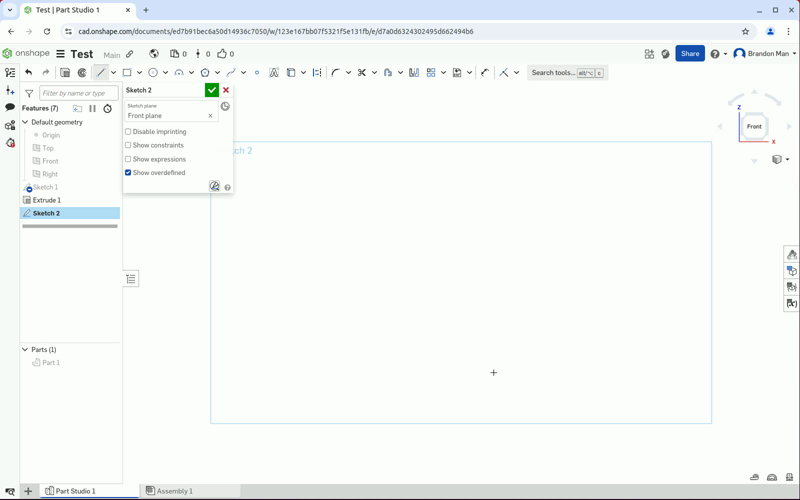
click(493, 372)
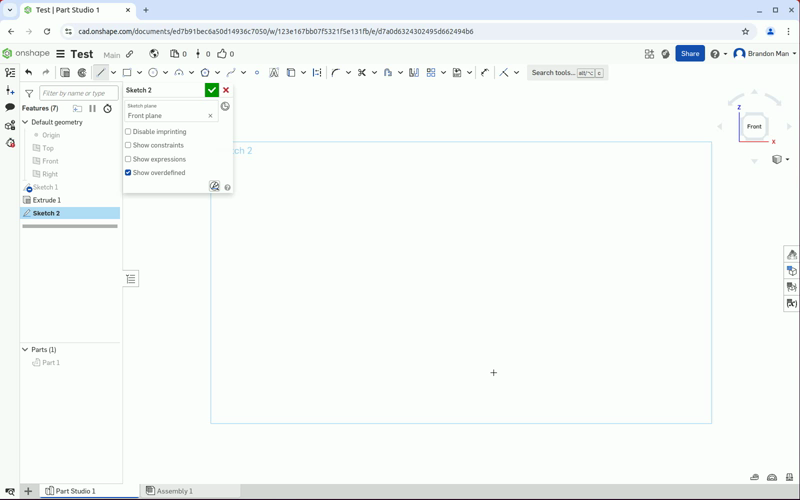
key_up(shift)
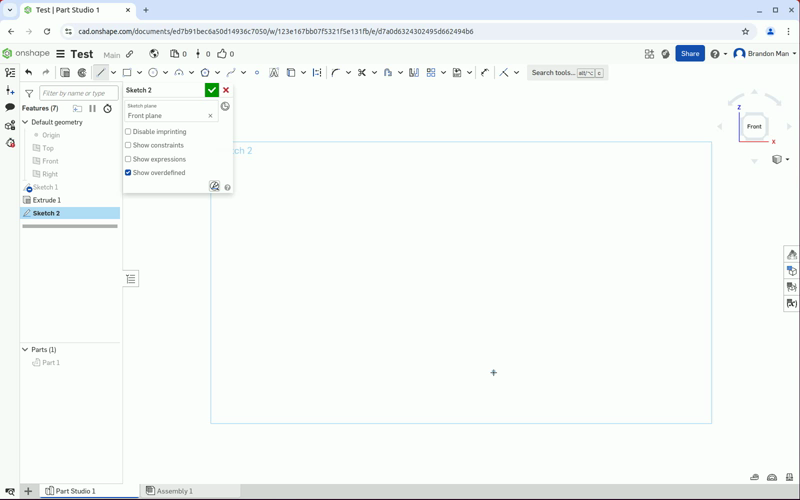
key_down(shift)
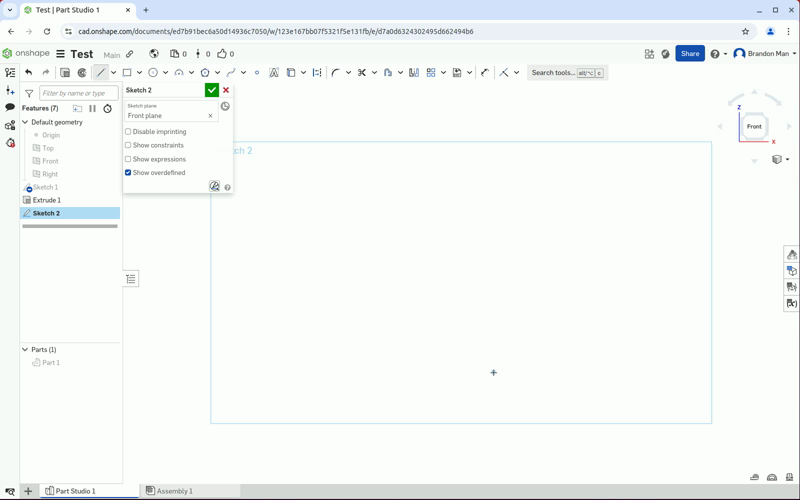
mouse_move(563, 372)
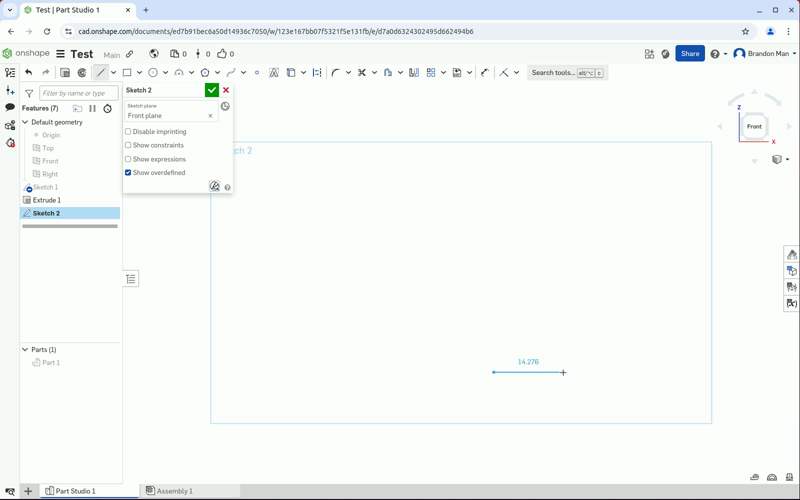
click(563, 372)
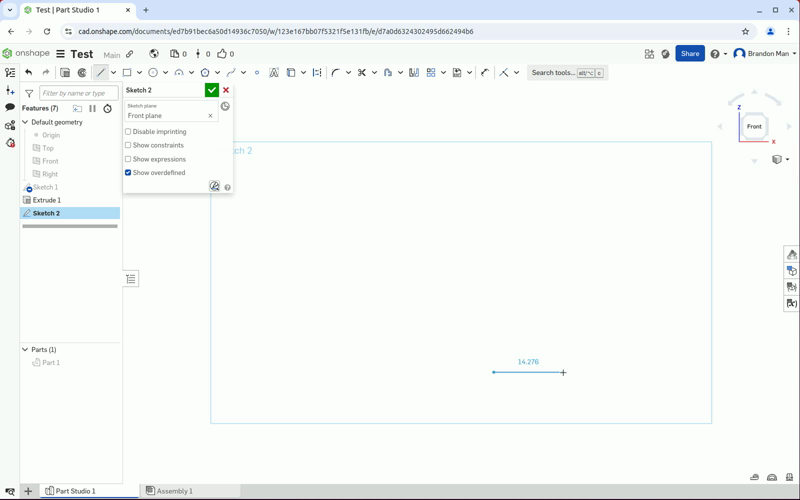
key_up(shift)
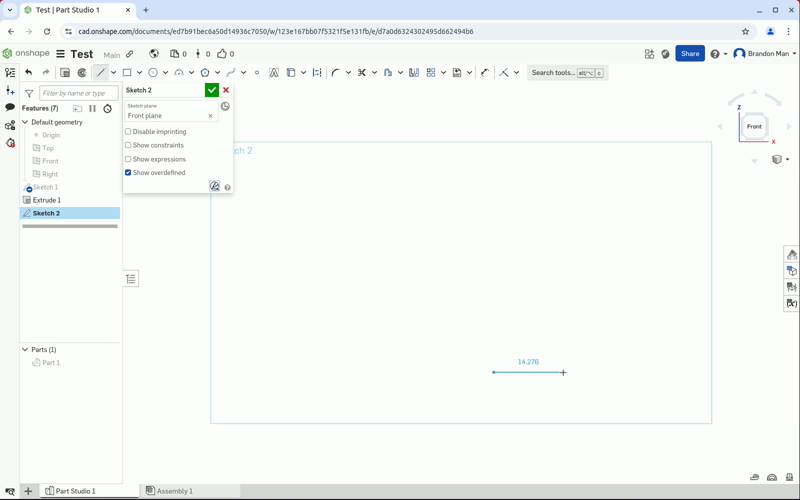
key(esc)
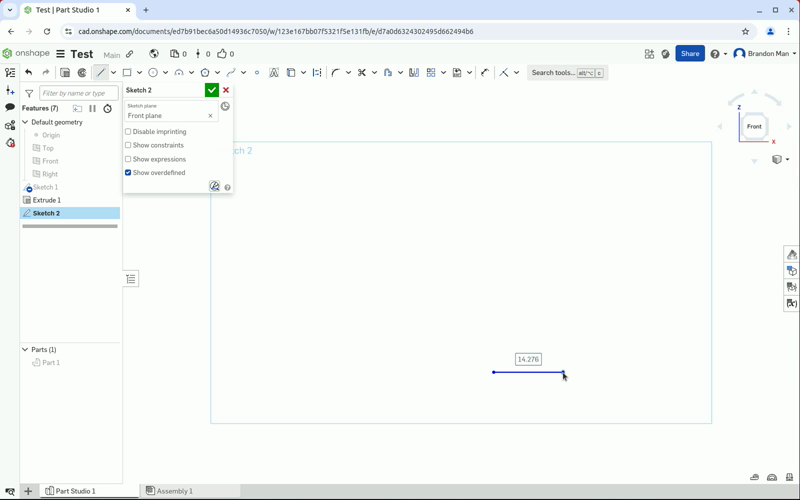
key(a)
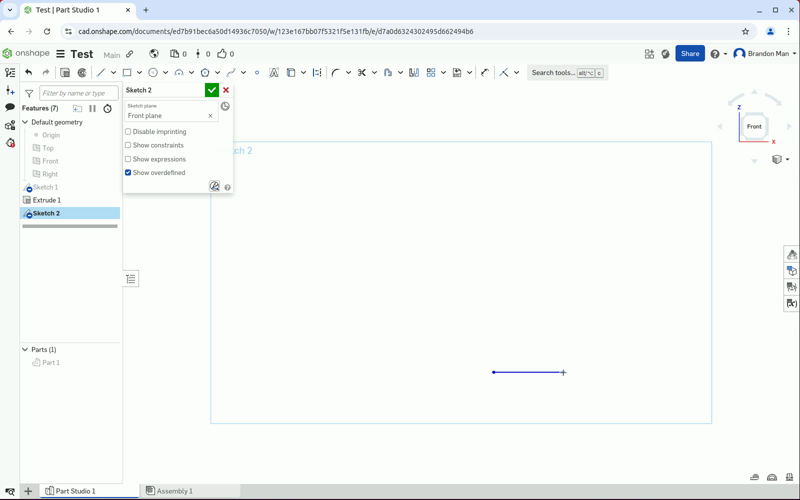
mouse_move(563, 372)
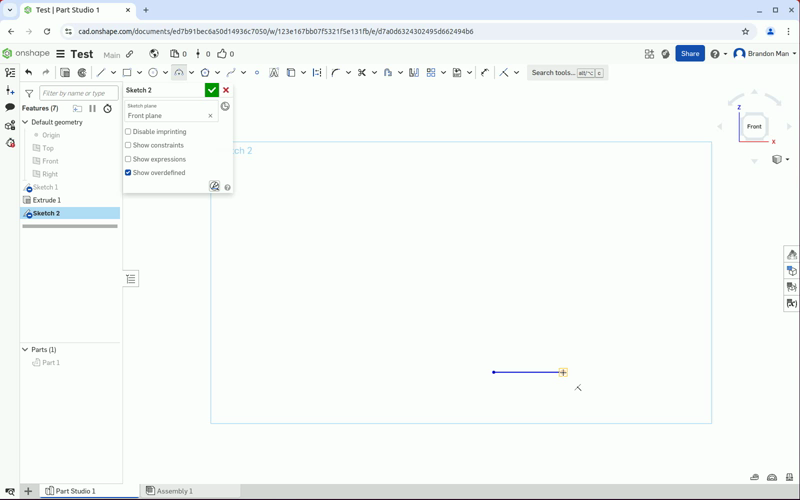
click(563, 372)
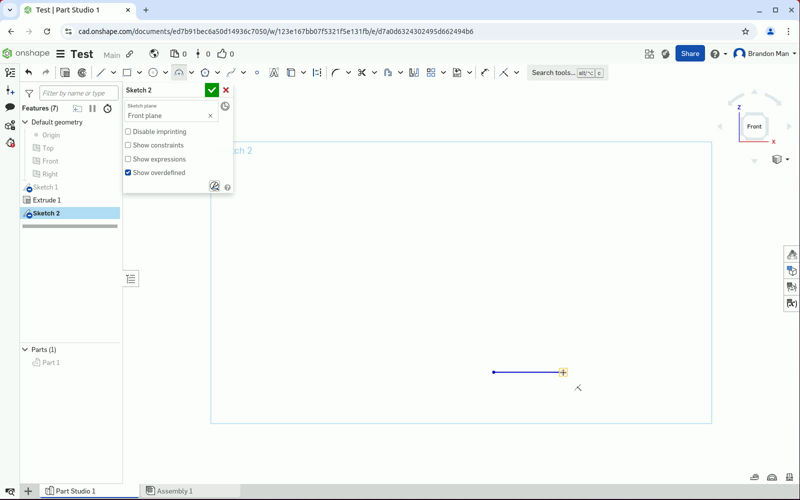
key_down(shift)
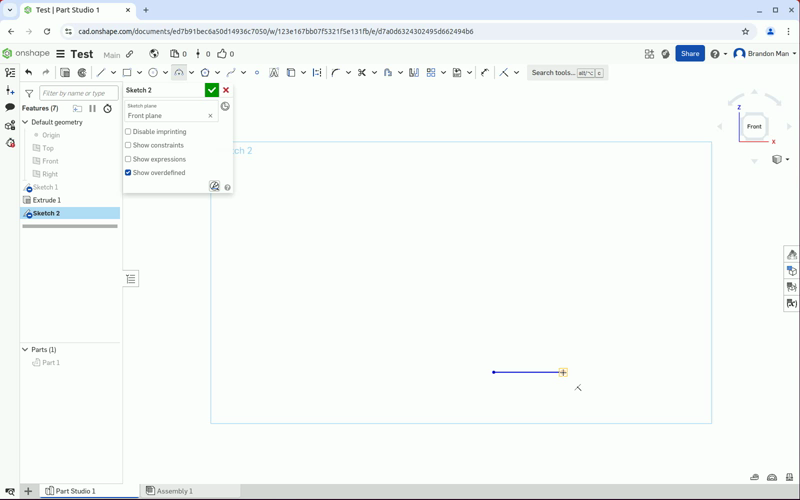
mouse_move(573, 357)
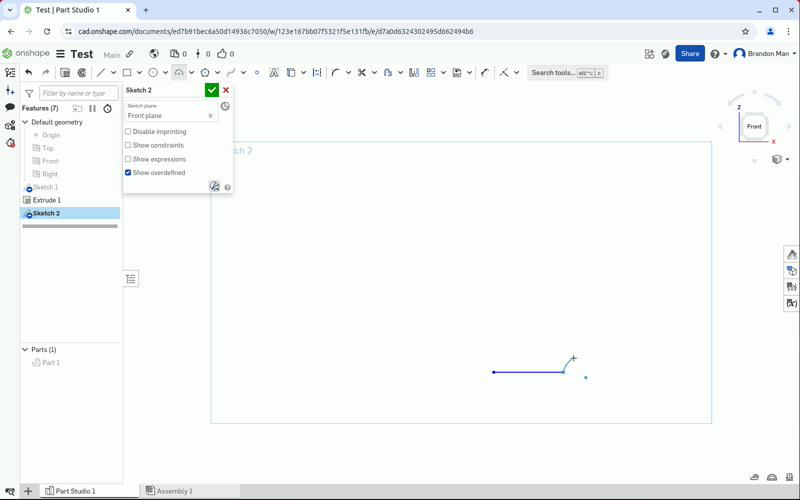
click(573, 357)
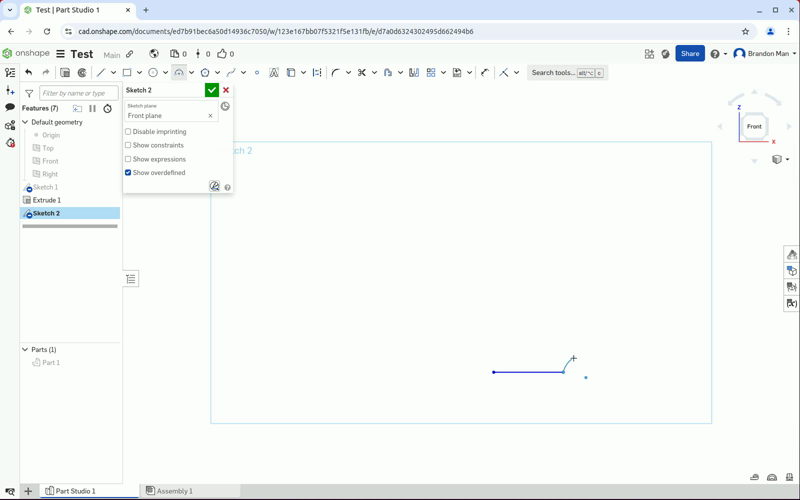
mouse_move(572, 367)
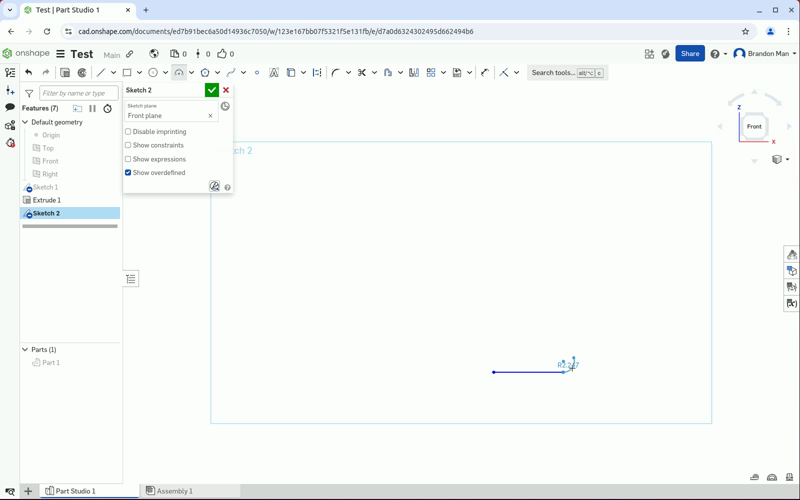
click(572, 367)
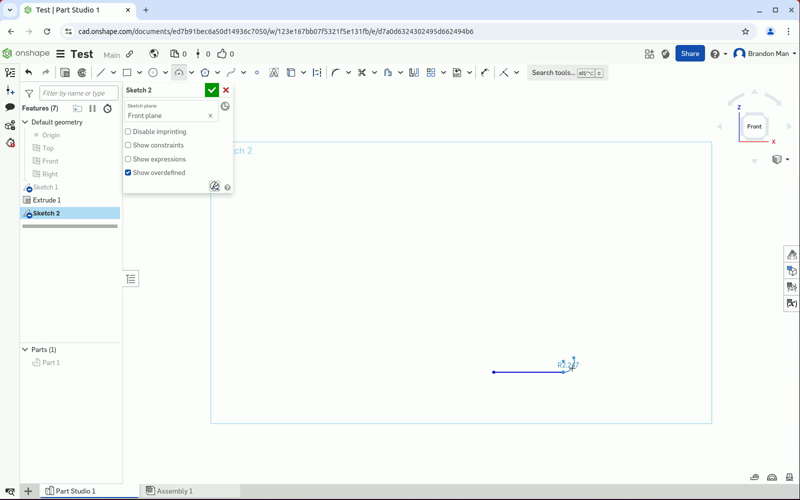
key_up(shift)
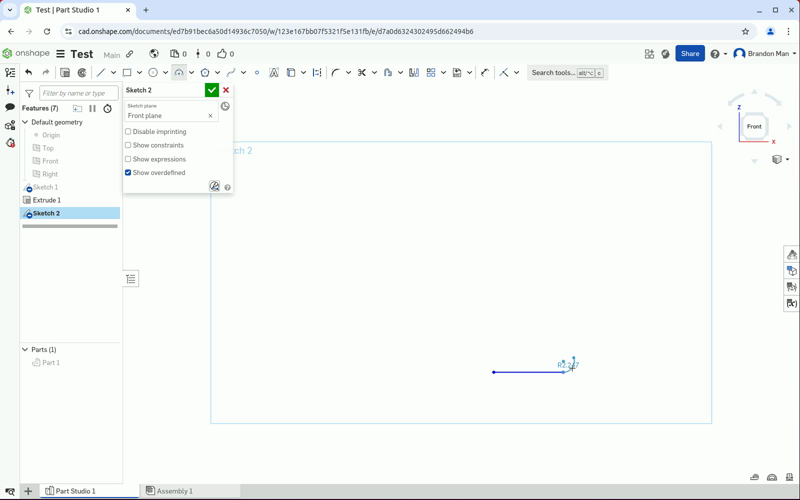
key(esc)
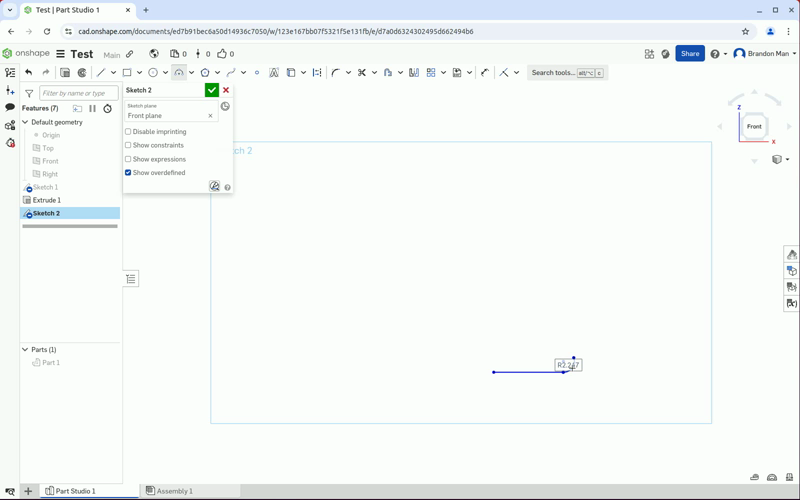
key(l)
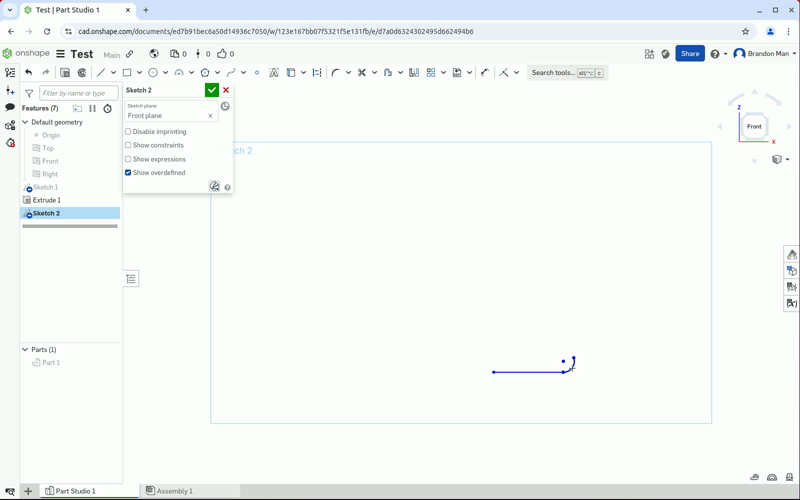
mouse_move(573, 357)
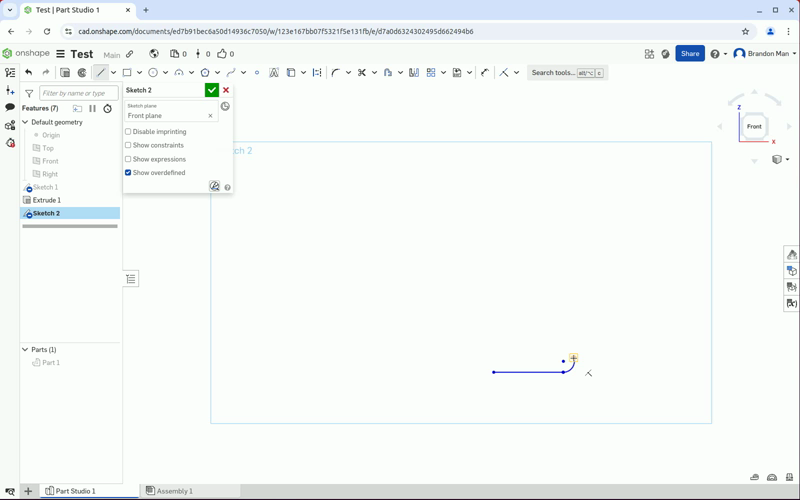
click(573, 357)
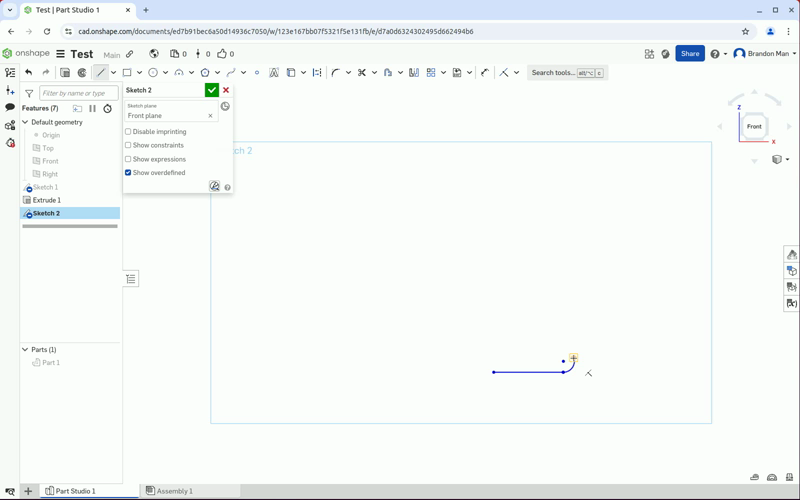
key_down(shift)
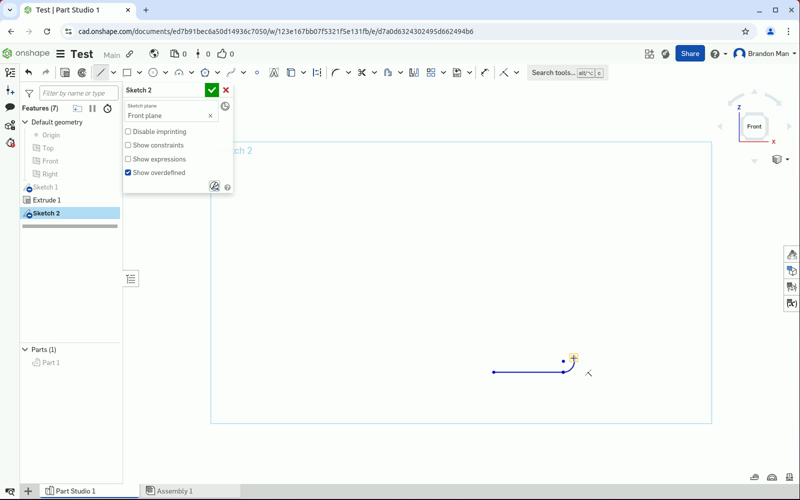
mouse_move(504, 183)
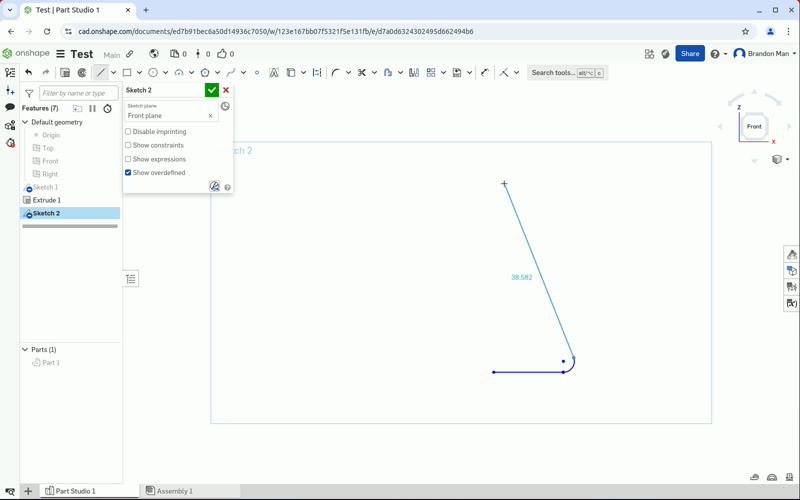
click(504, 183)
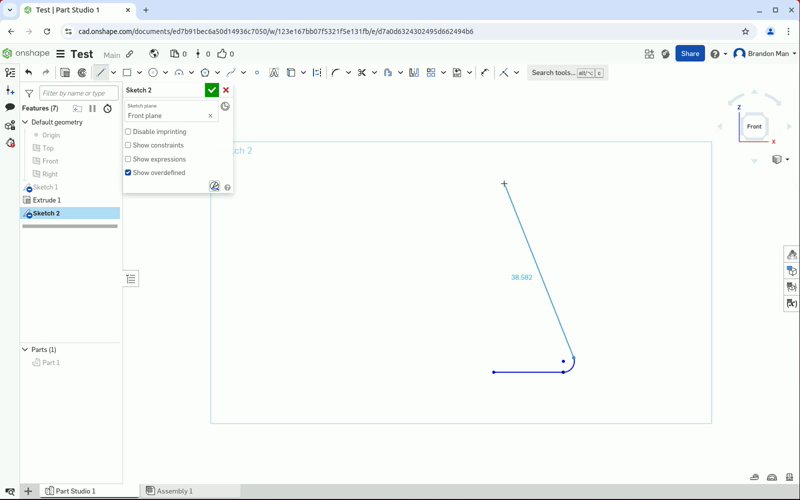
key_up(shift)
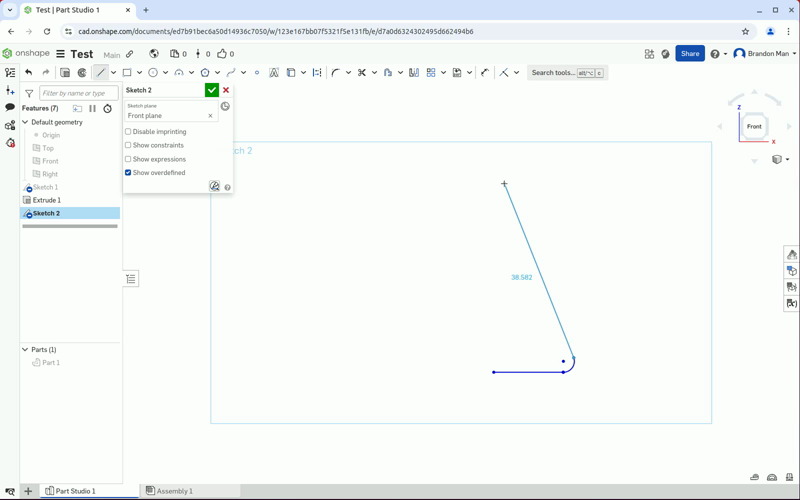
key(esc)
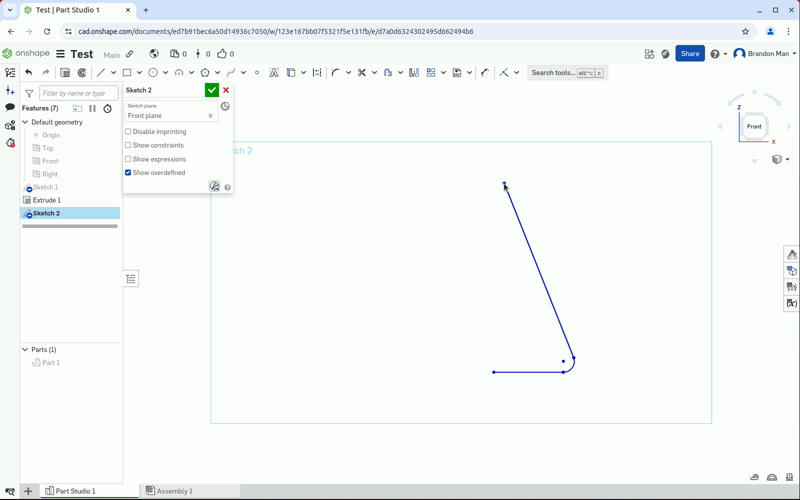
key(a)
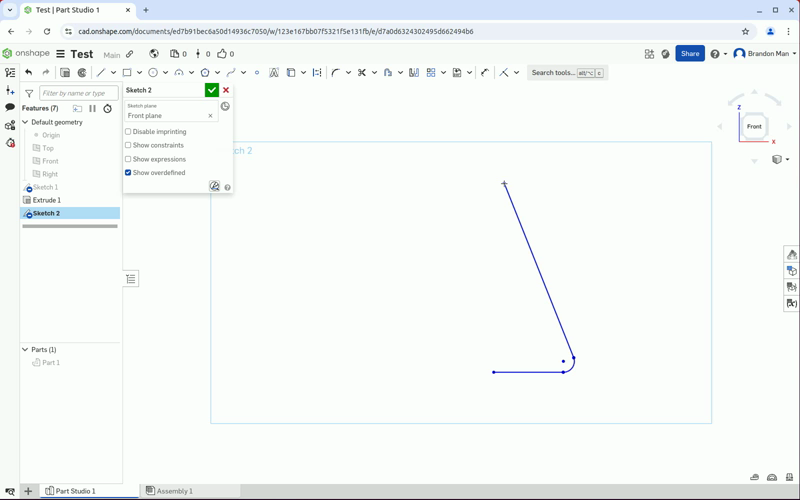
mouse_move(504, 183)
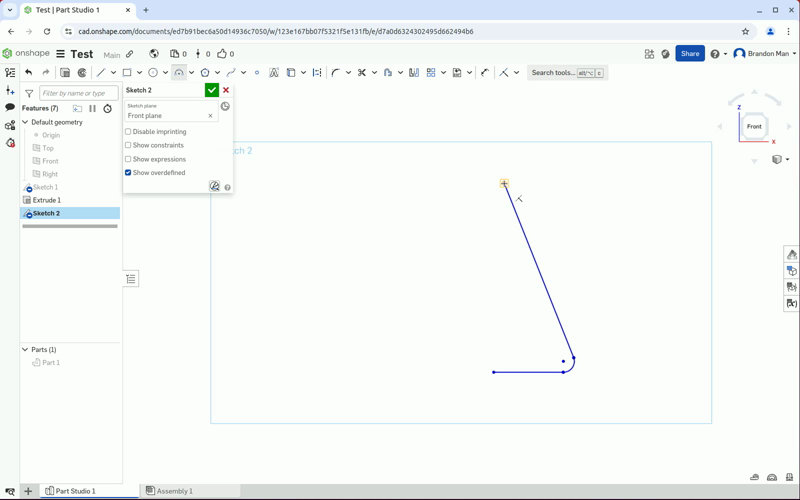
click(504, 183)
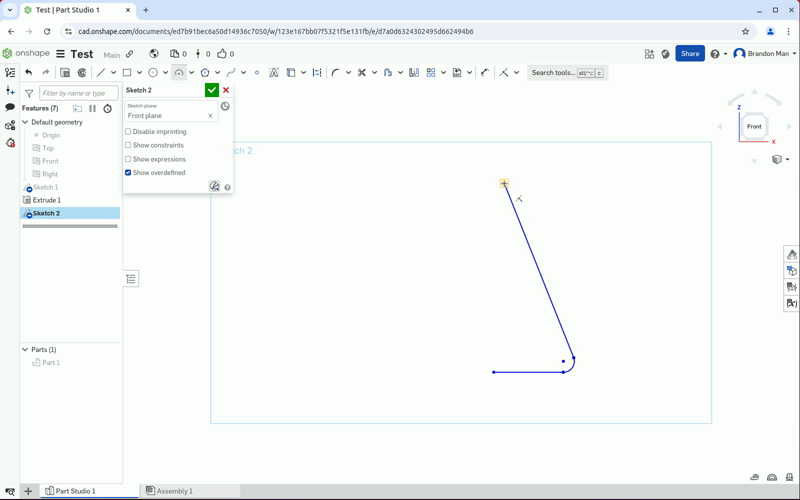
key_down(shift)
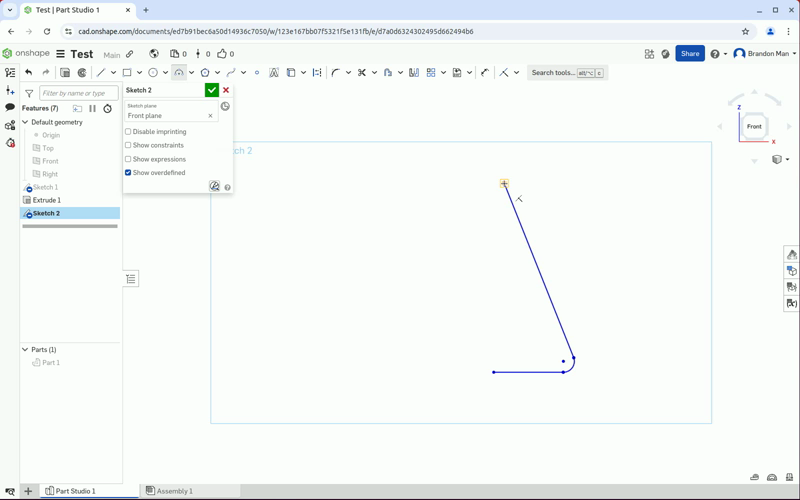
mouse_move(493, 177)
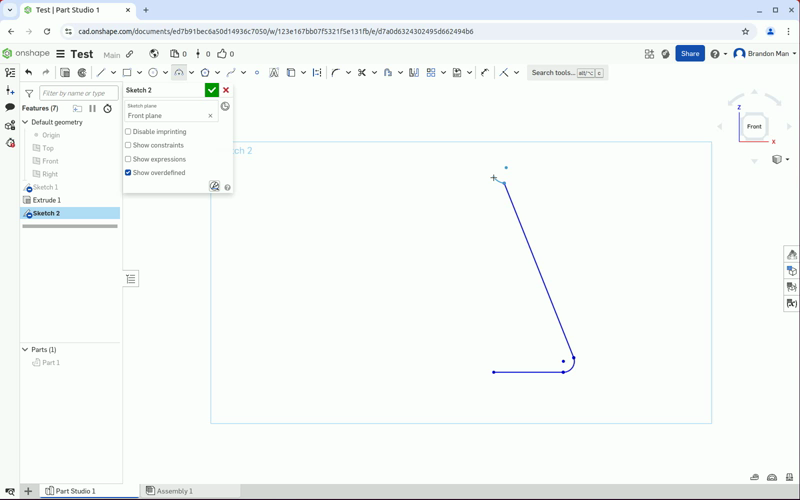
click(493, 177)
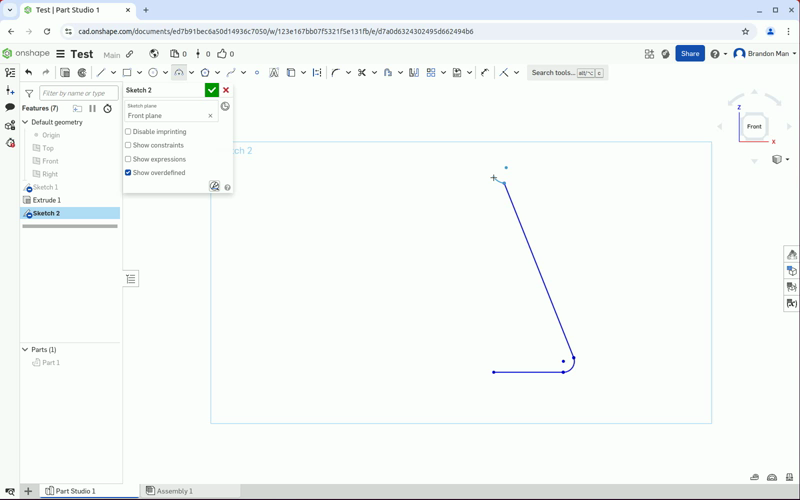
mouse_move(499, 178)
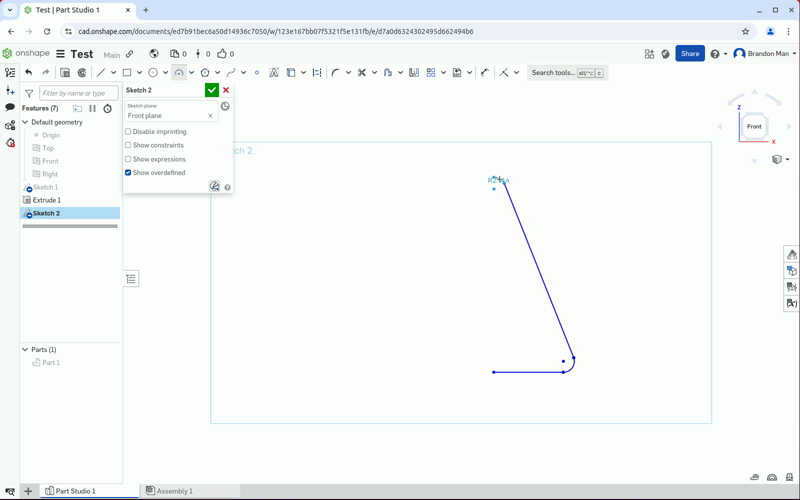
click(499, 178)
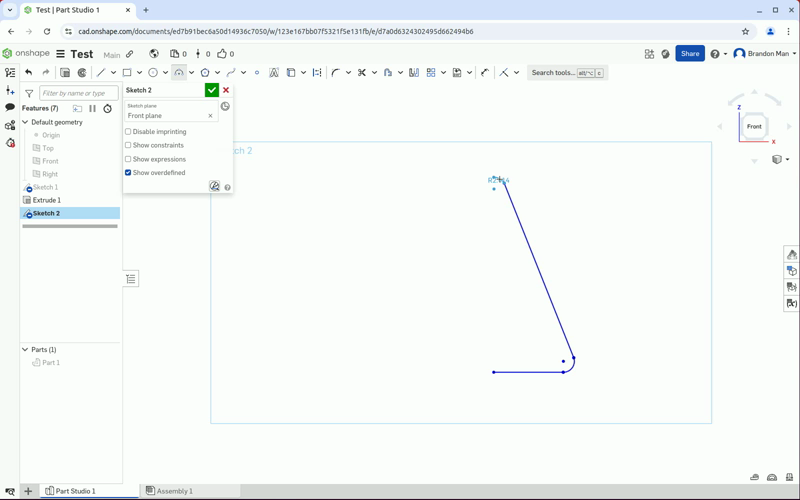
key_up(shift)
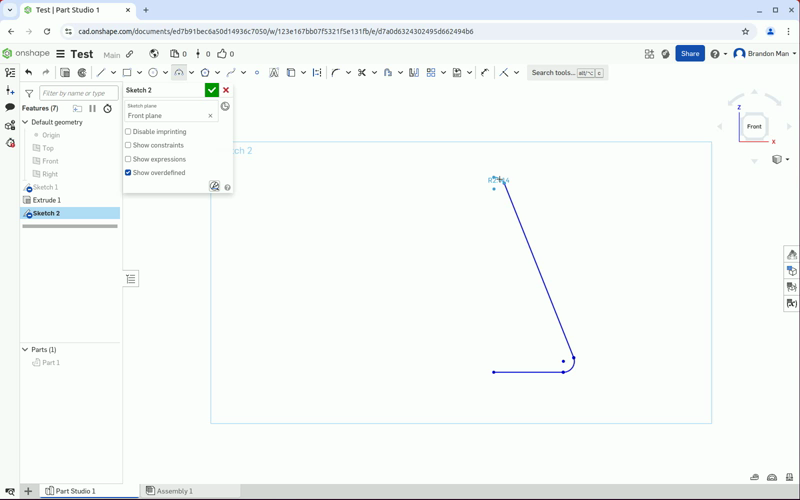
key(esc)
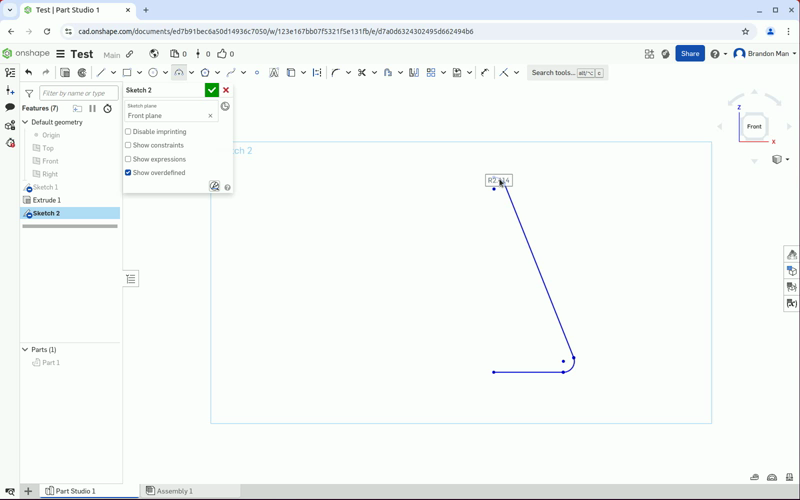
key(l)
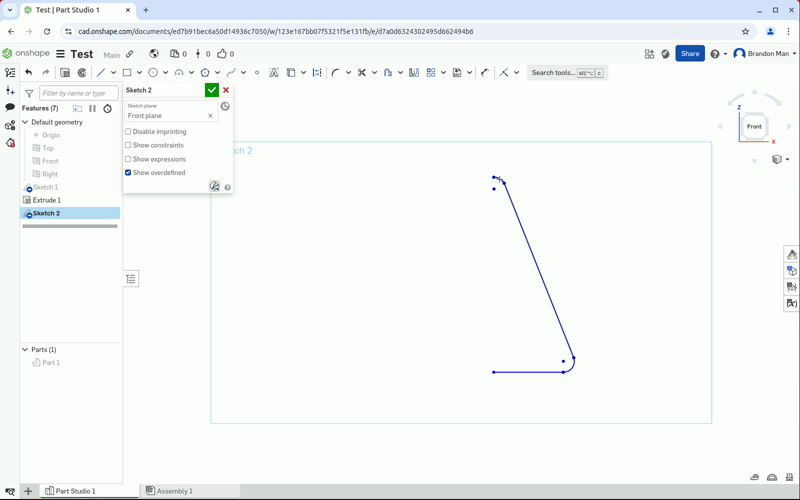
mouse_move(493, 177)
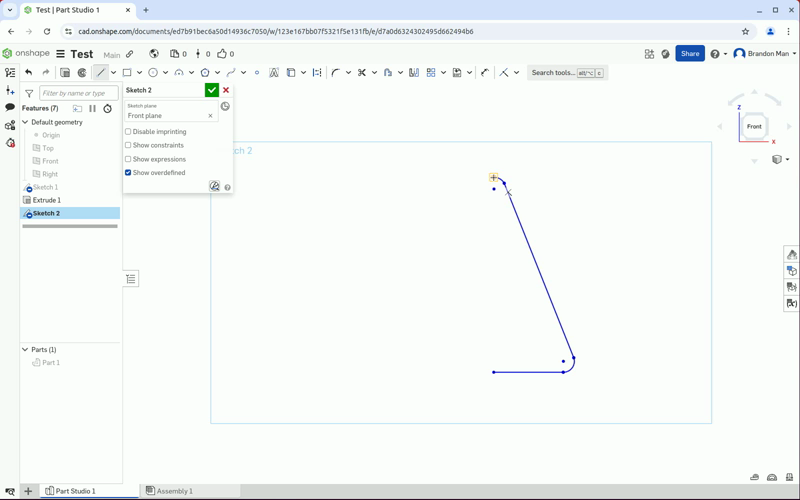
click(493, 177)
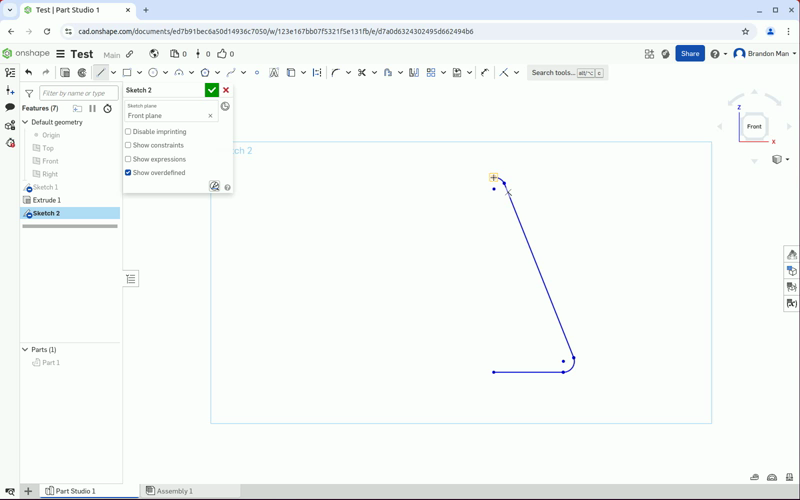
key_down(shift)
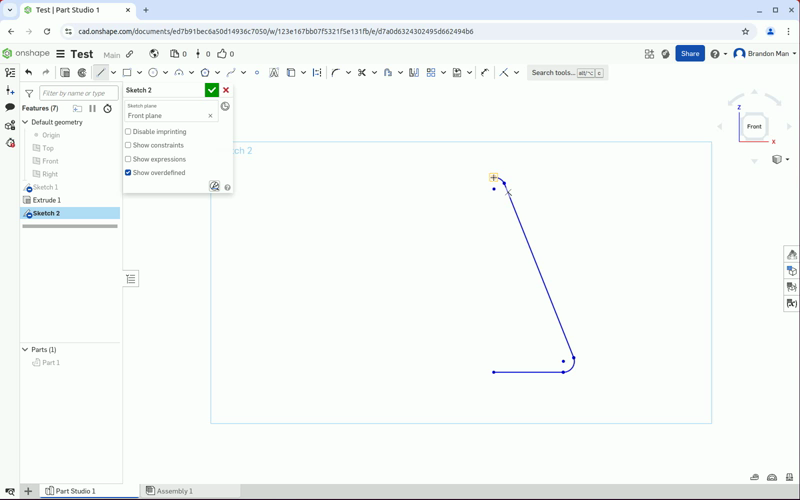
mouse_move(493, 372)
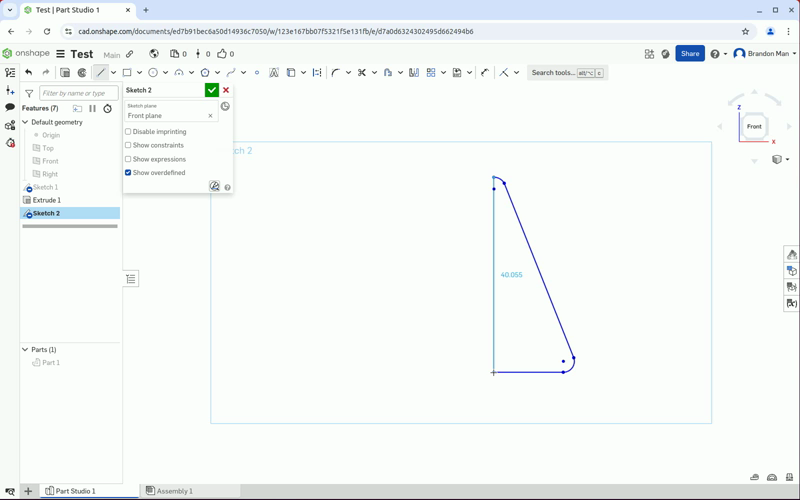
key_up(shift)
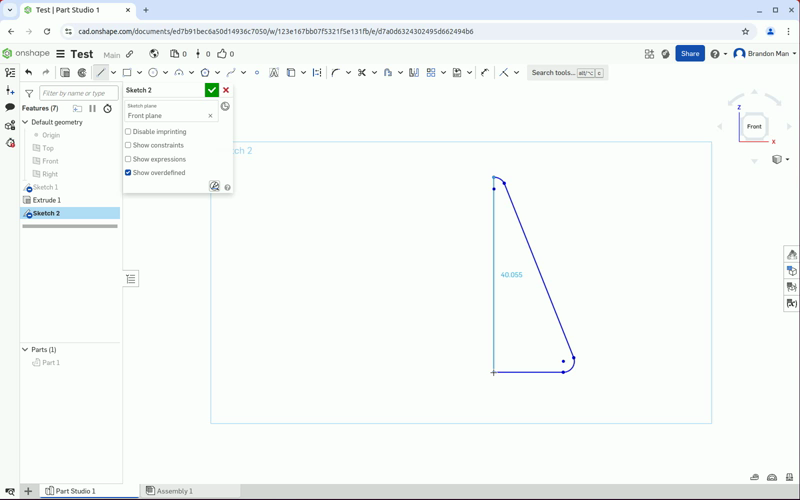
click(493, 372)
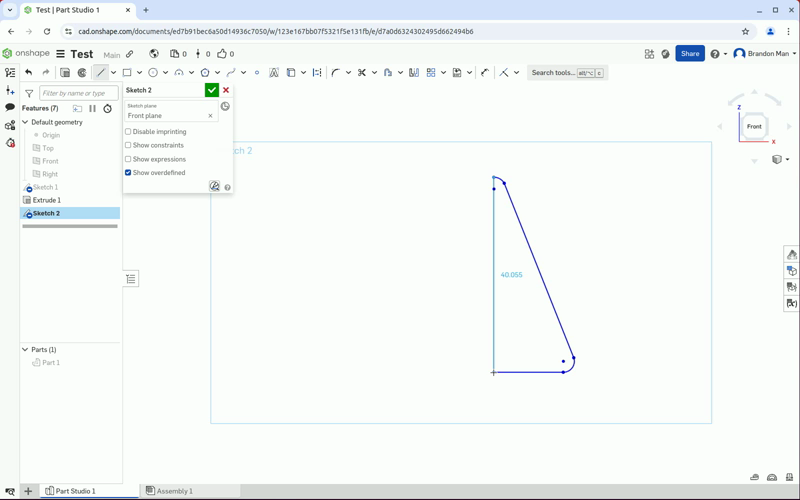
key(esc)
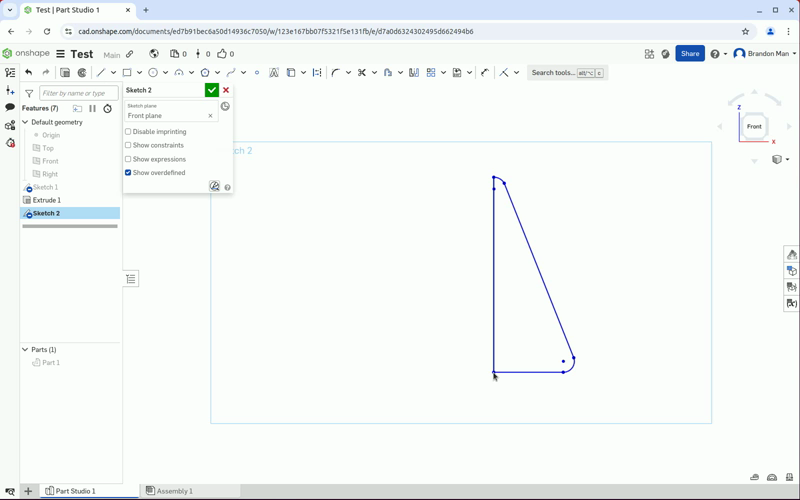
mouse_move(556, 356)
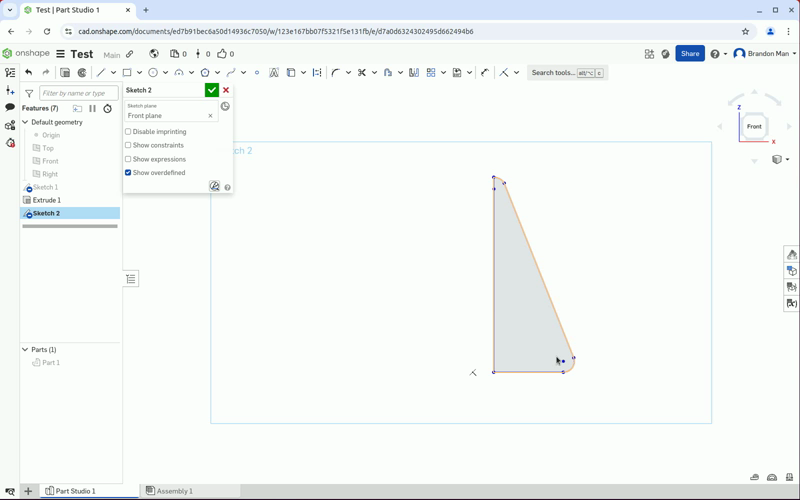
click(556, 356)
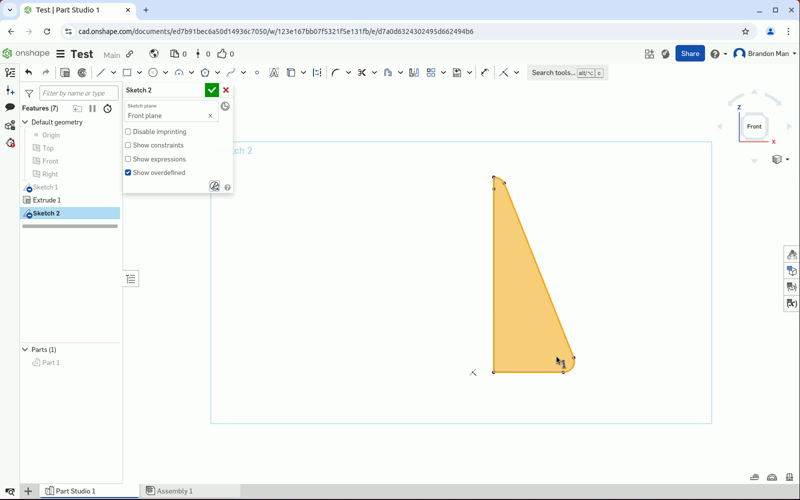
mouse_move(73, 352)
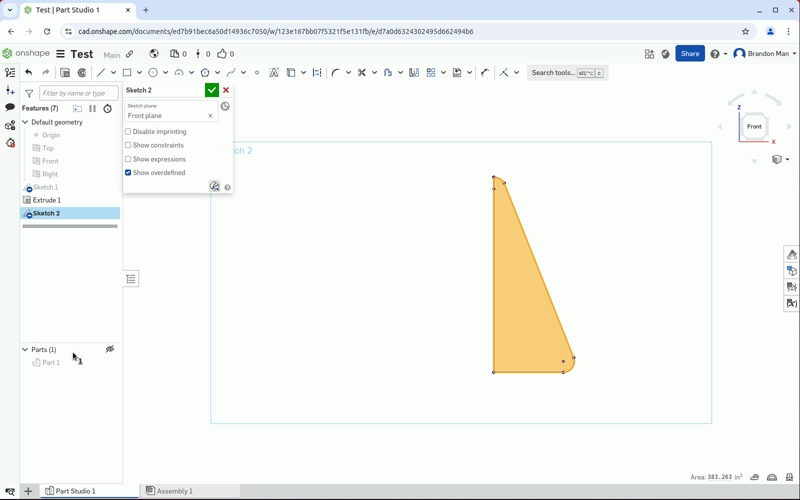
key(shift+y)
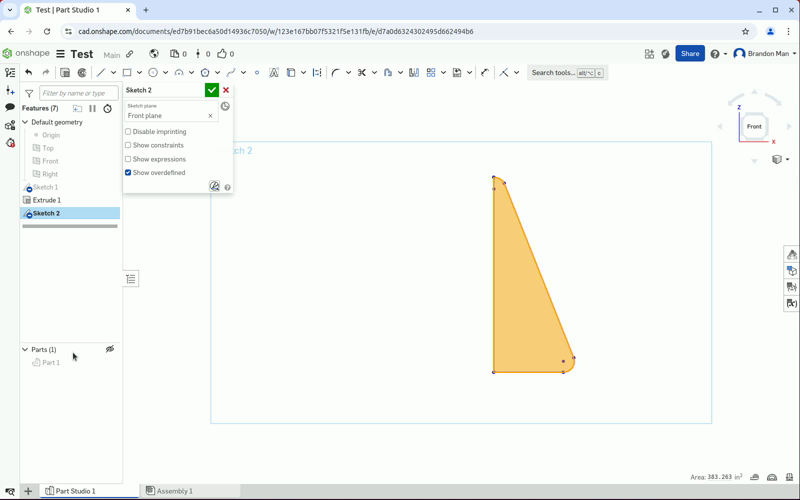
key(shift+e)
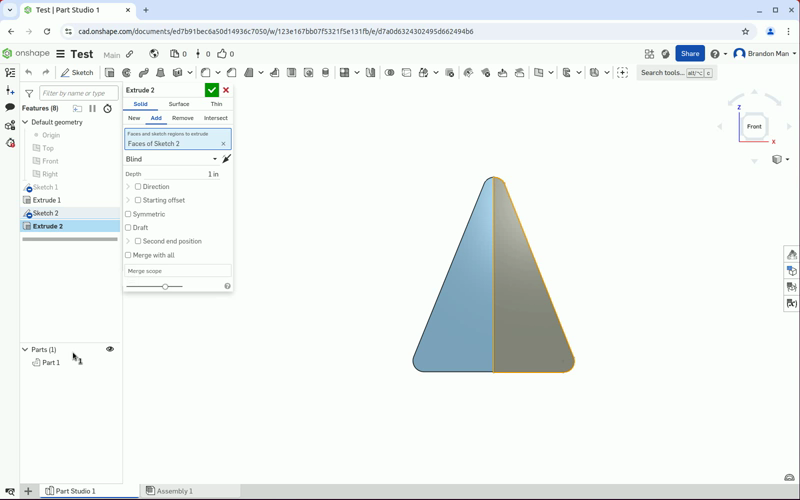
mouse_move(143, 106)
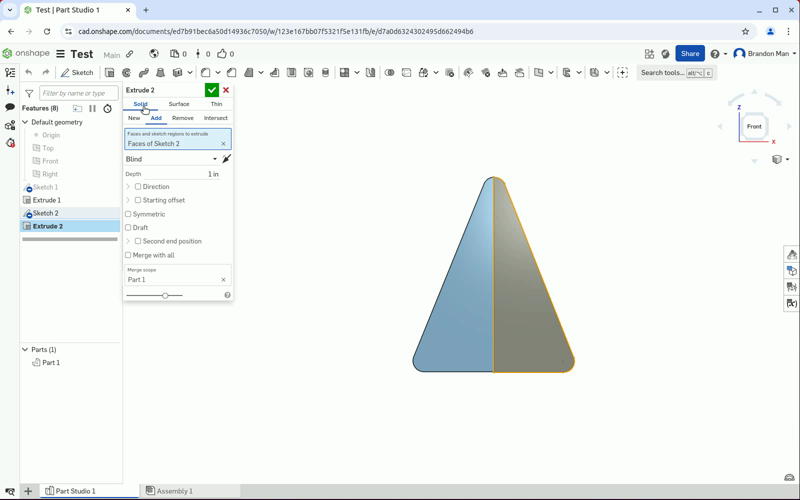
click(143, 106)
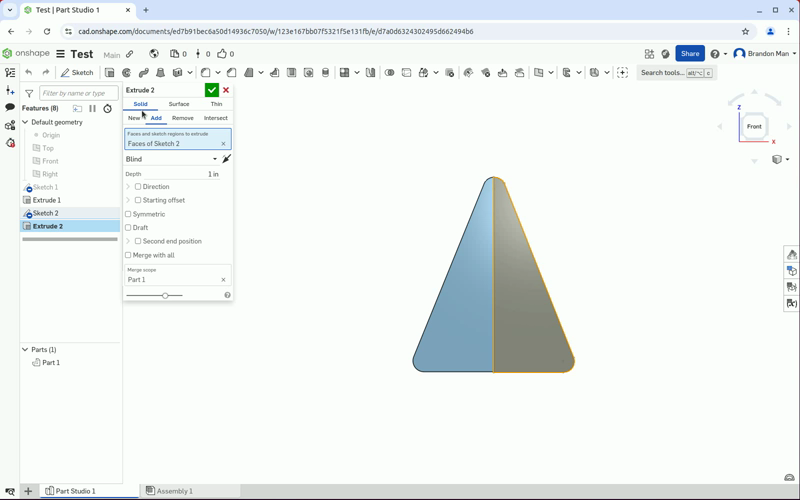
mouse_move(137, 120)
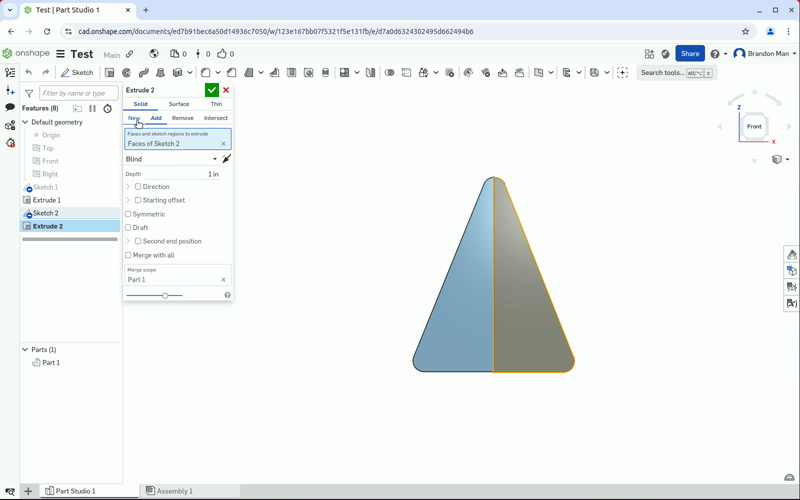
click(137, 120)
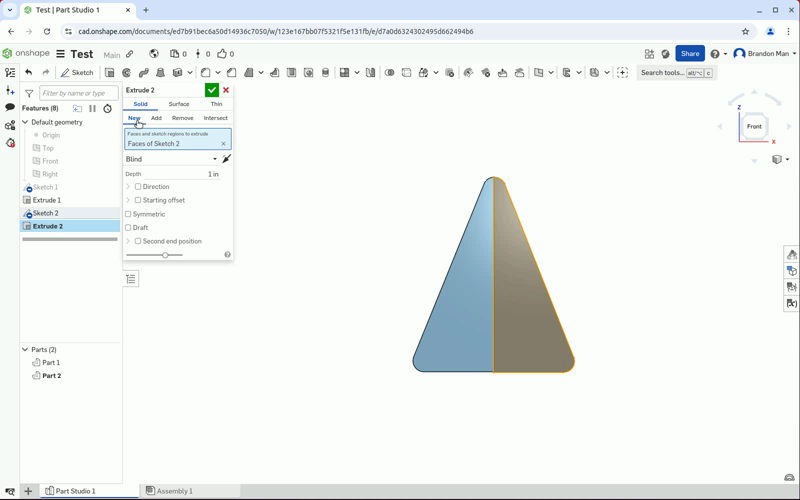
key(tab, 4)
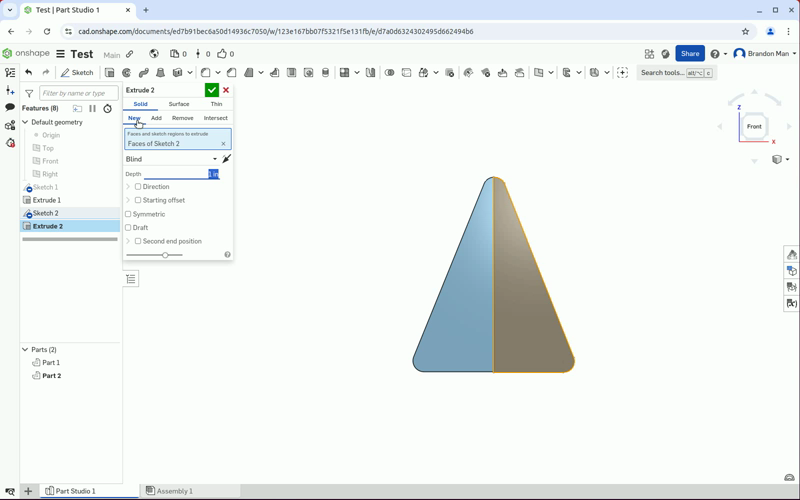
text(2.166)
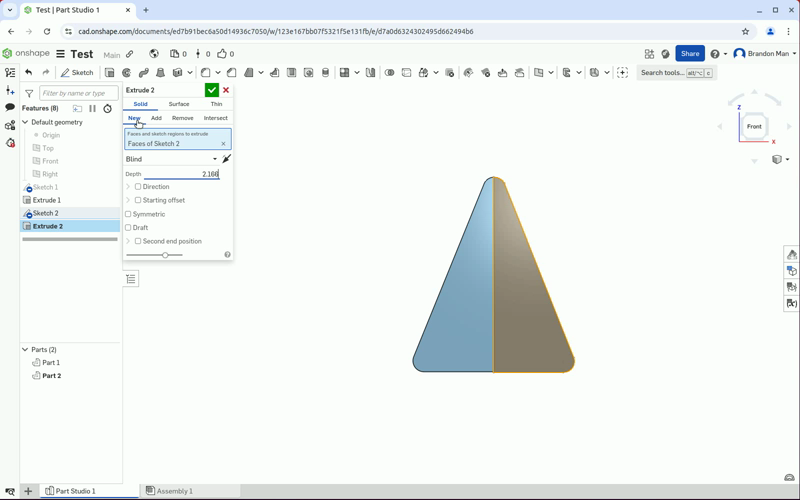
key(enter)
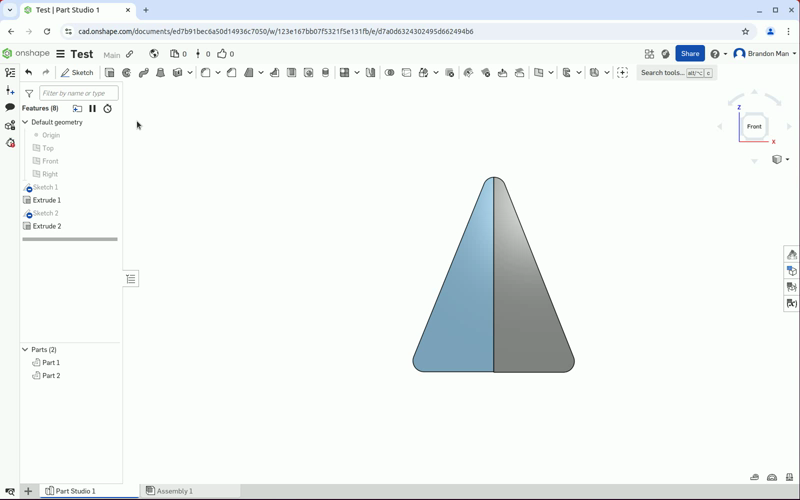
key(shift+h)
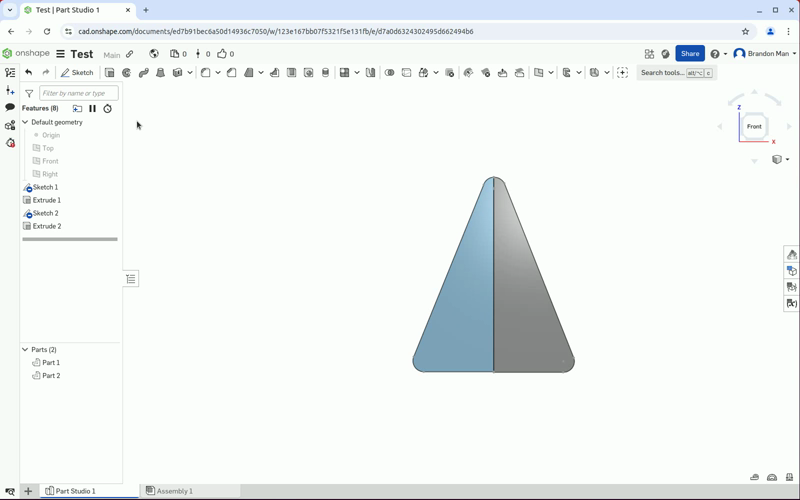
key(shift+h)
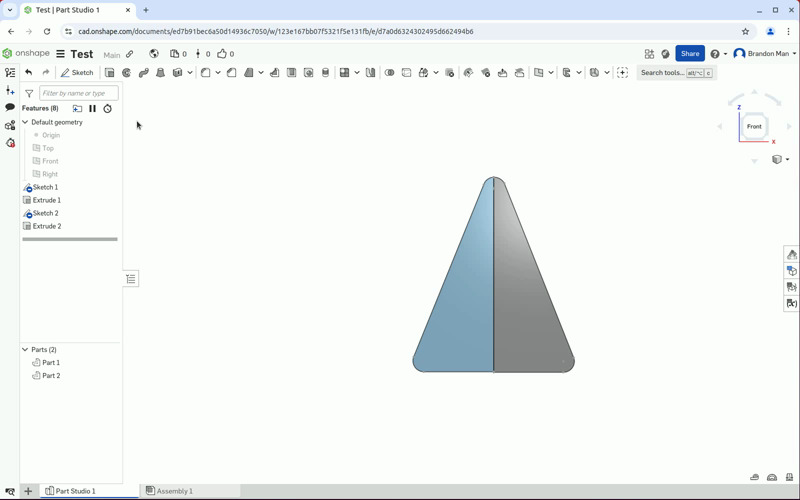
key(shift+7)
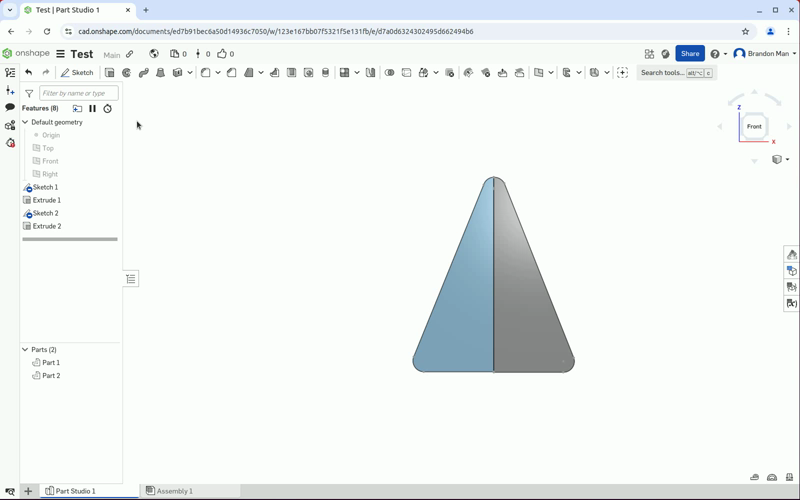
key(left, 2)
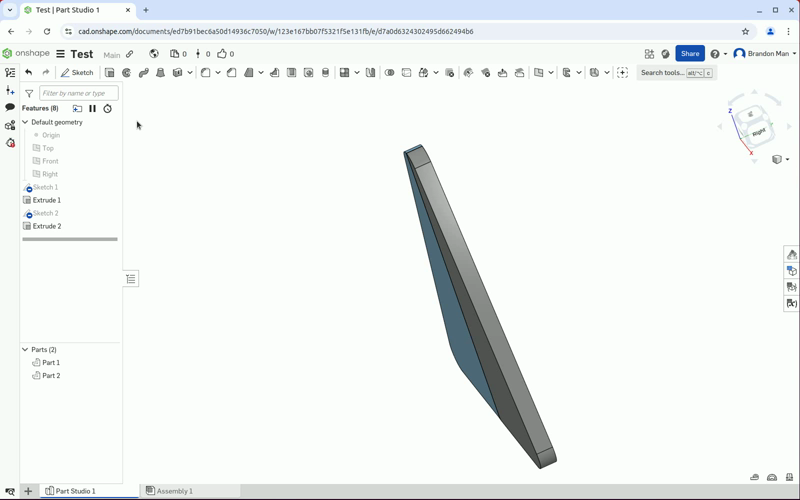
key(down, 2)
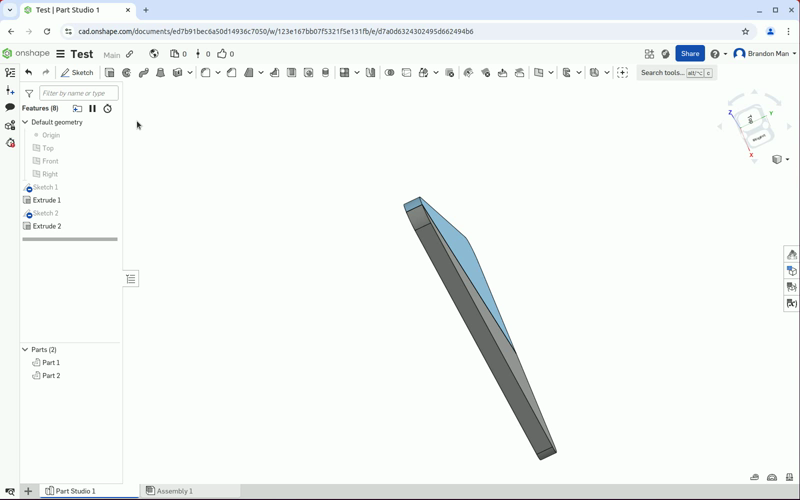
key(up, 2)
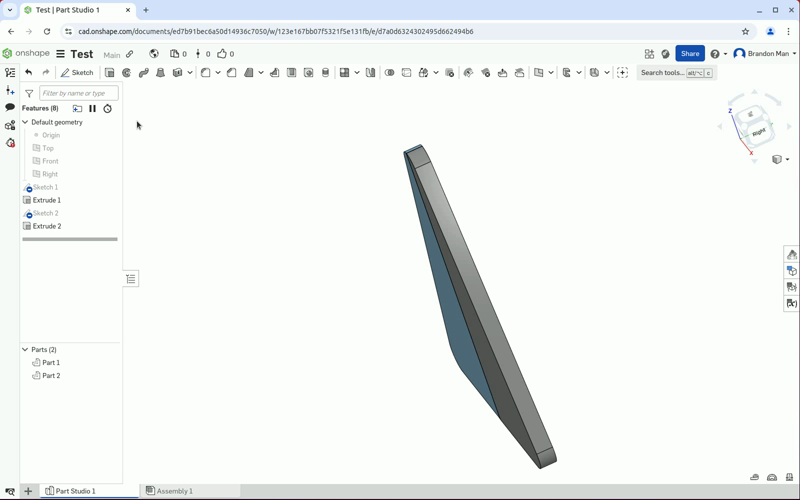
key(right, 2)
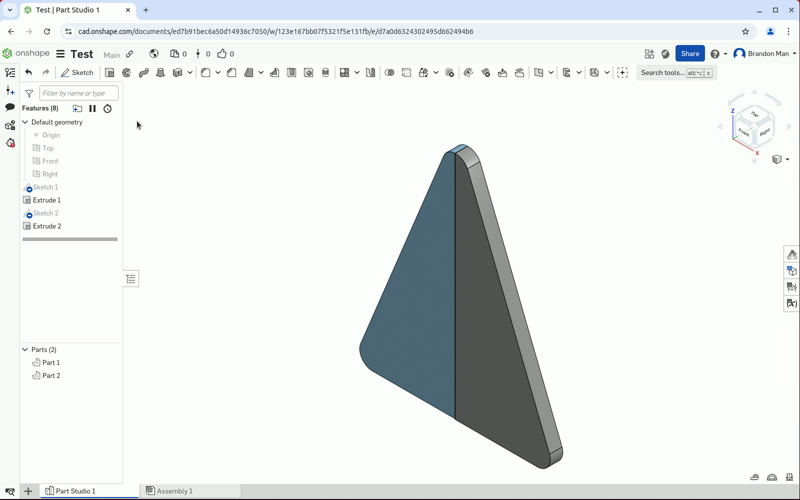
mouse_move(73, 189)
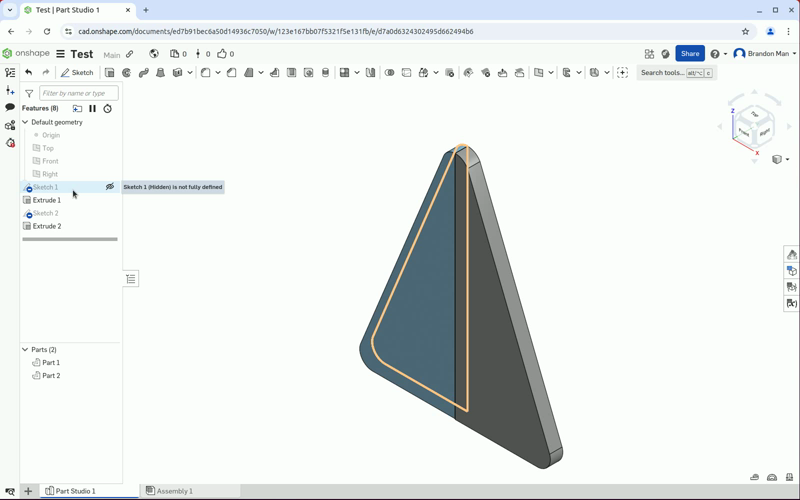
click(73, 189)